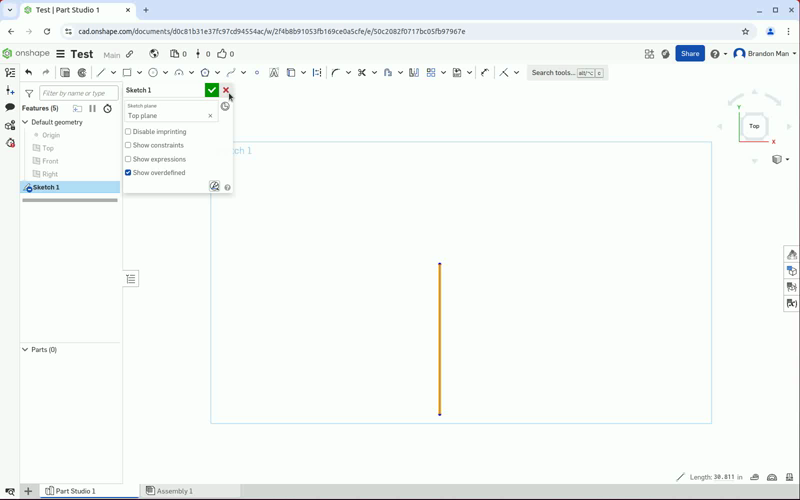
key(shift+h)
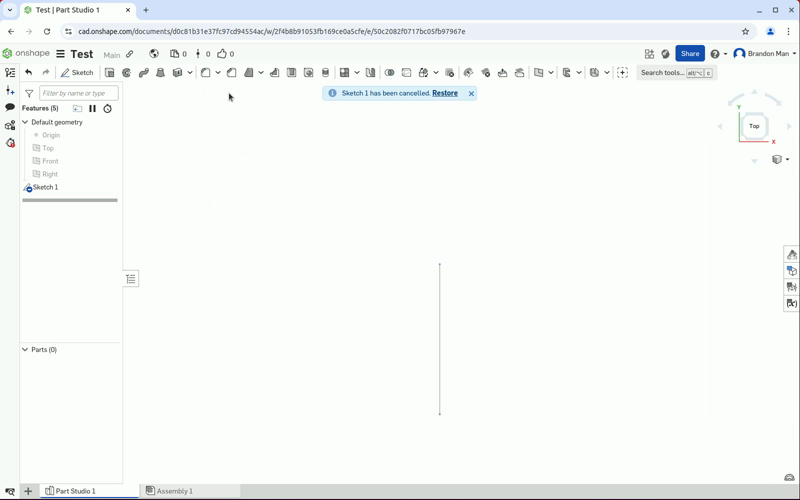
mouse_move(73, 352)
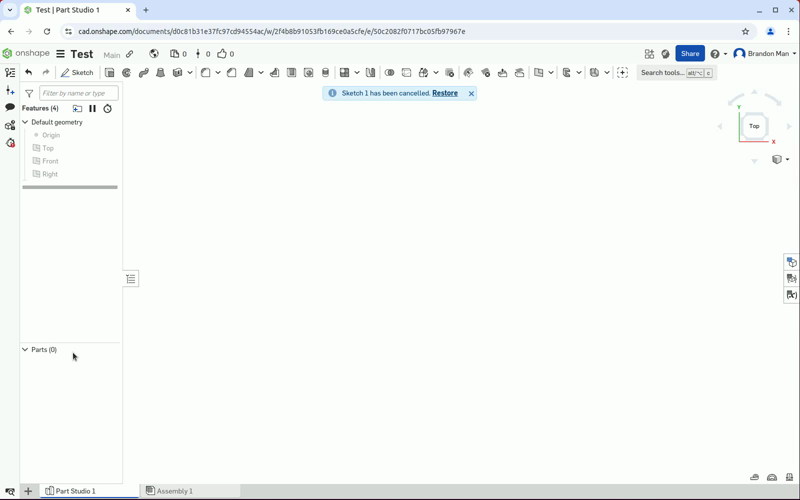
key(y)
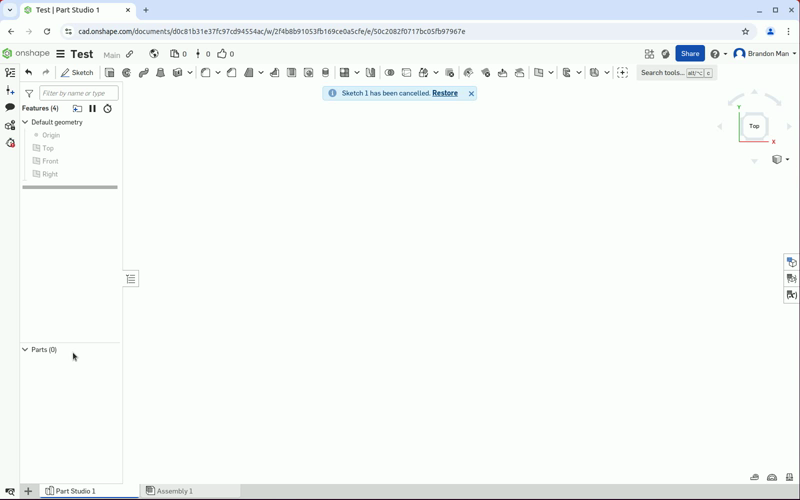
key(shift+p)
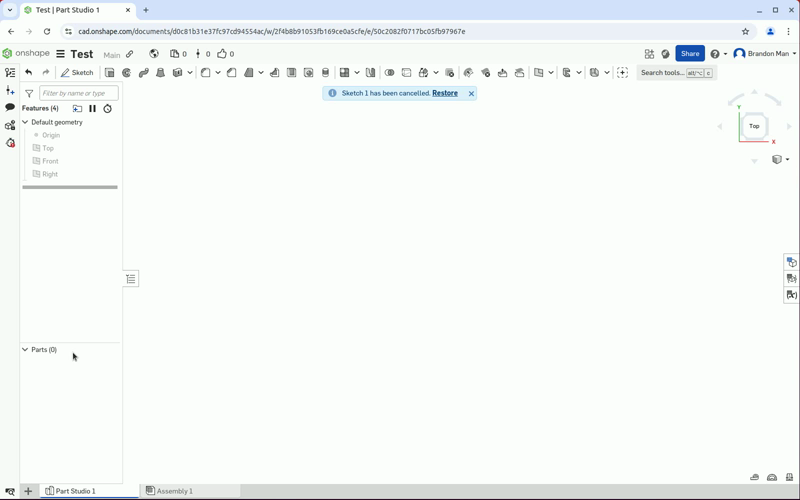
key(space)
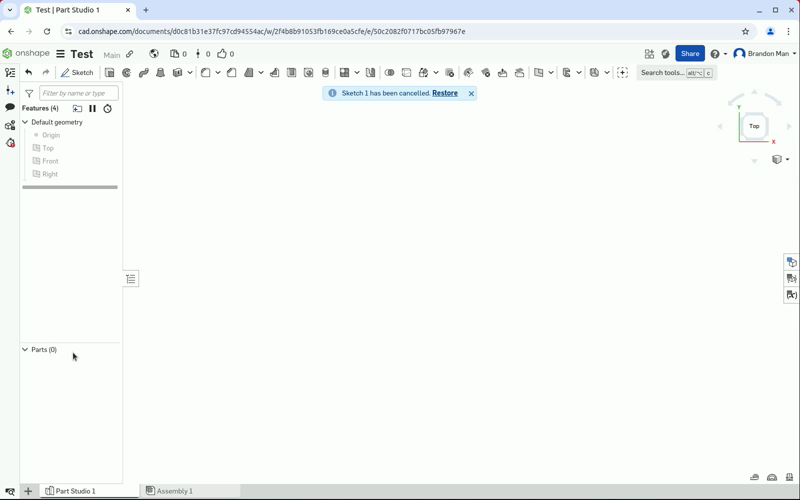
key_down(shift)
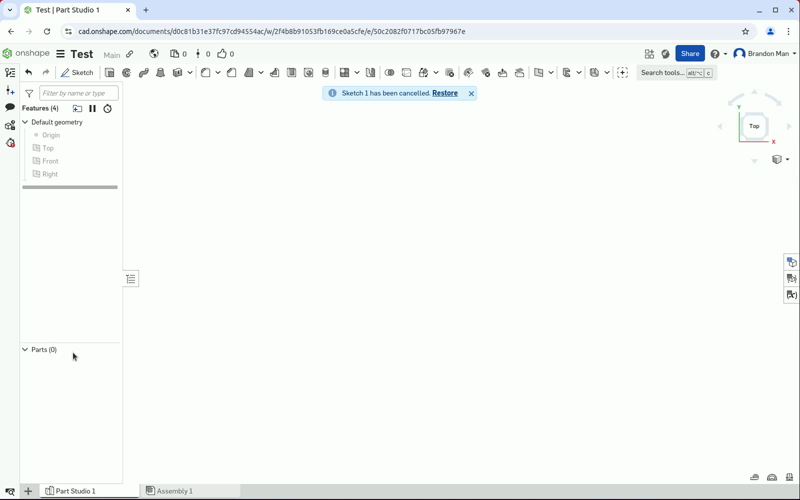
key(up)
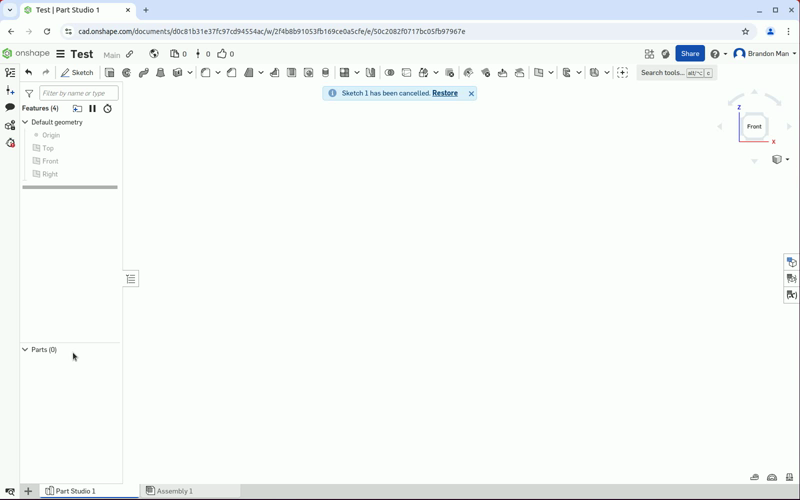
key_up(shift)
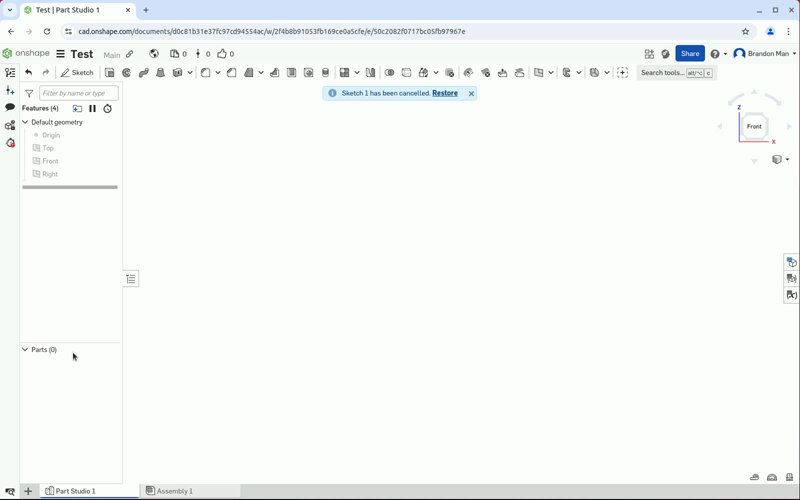
key(space)
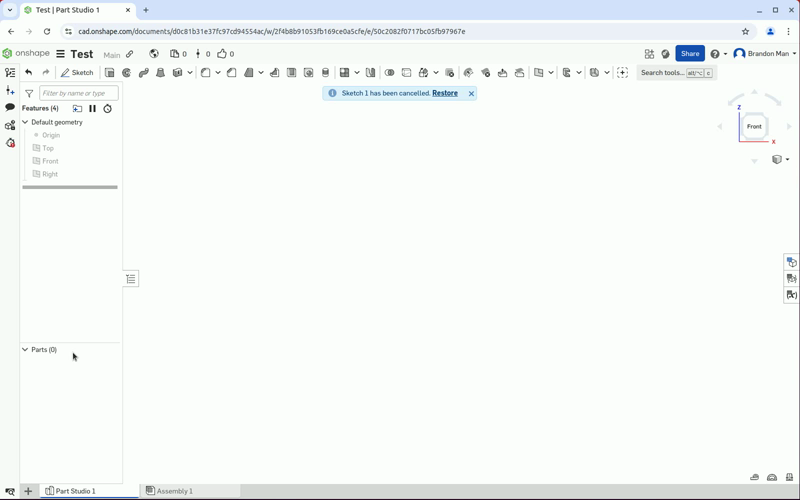
key_down(shift)
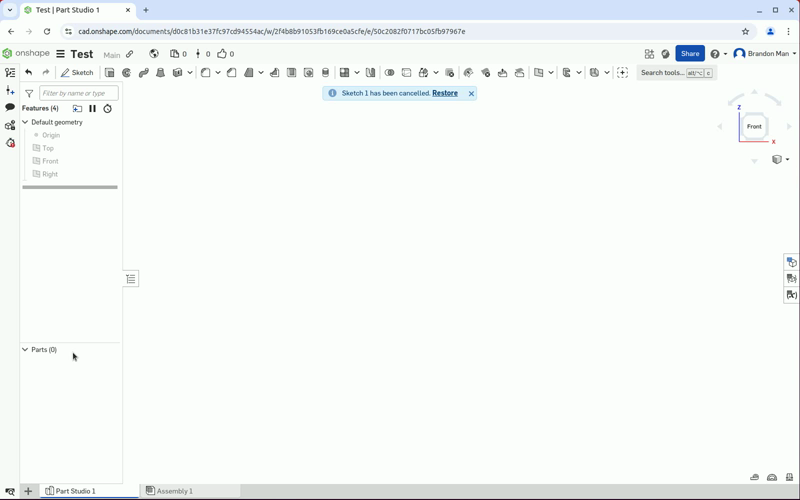
key(left)
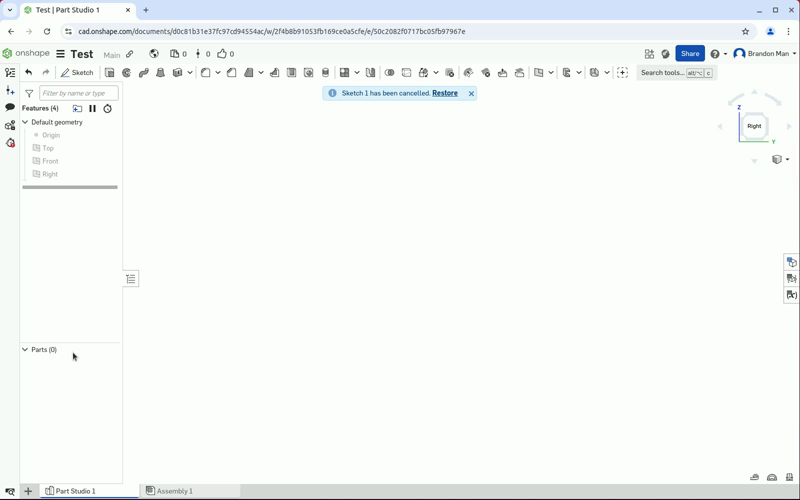
key_up(shift)
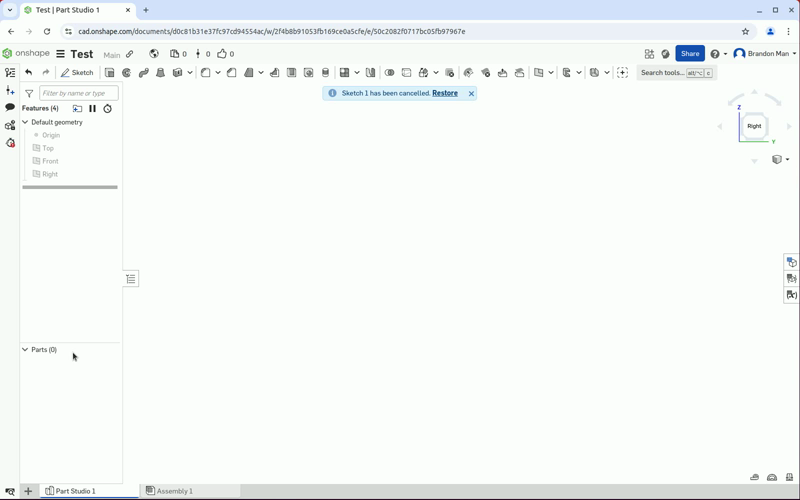
mouse_move(73, 352)
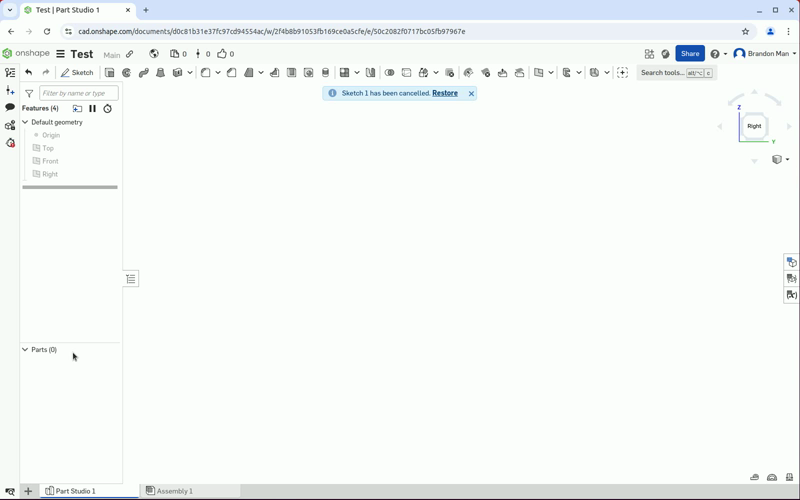
key(shift+y)
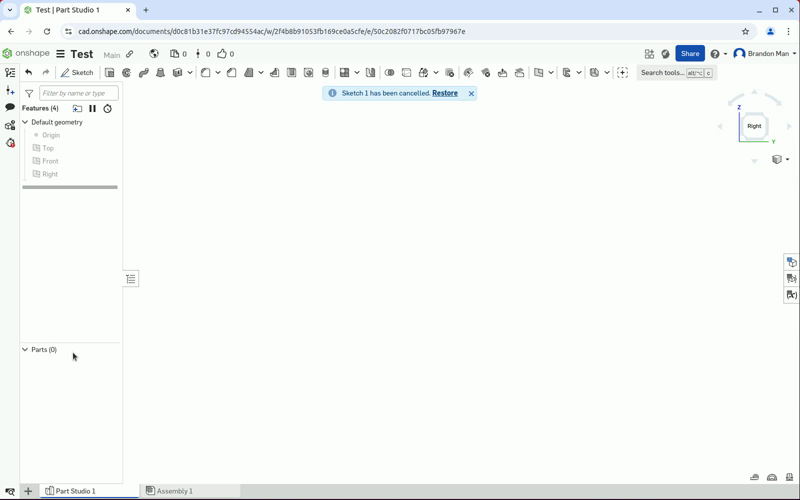
key(shift+s)
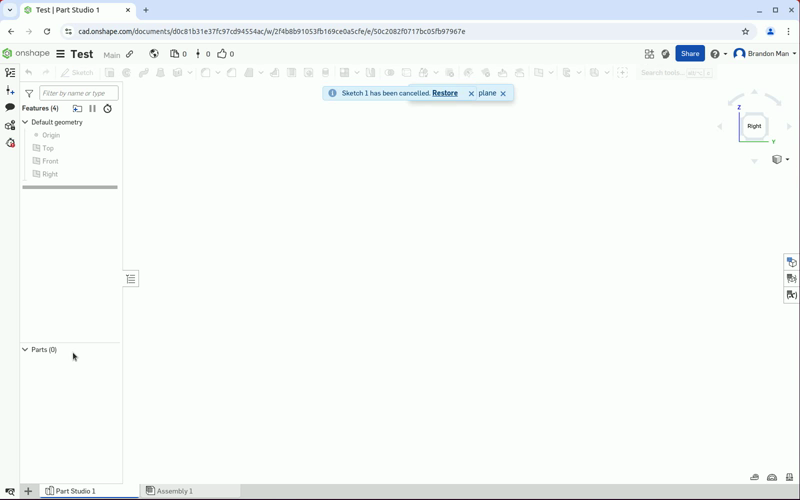
mouse_move(73, 176)
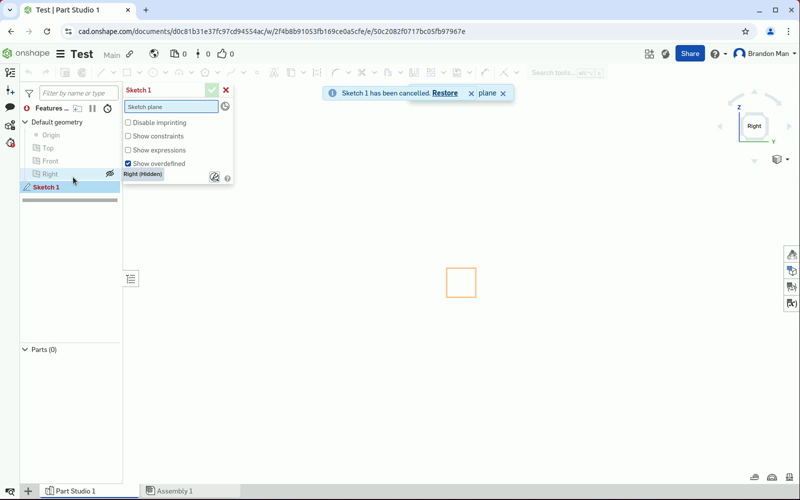
click(73, 176)
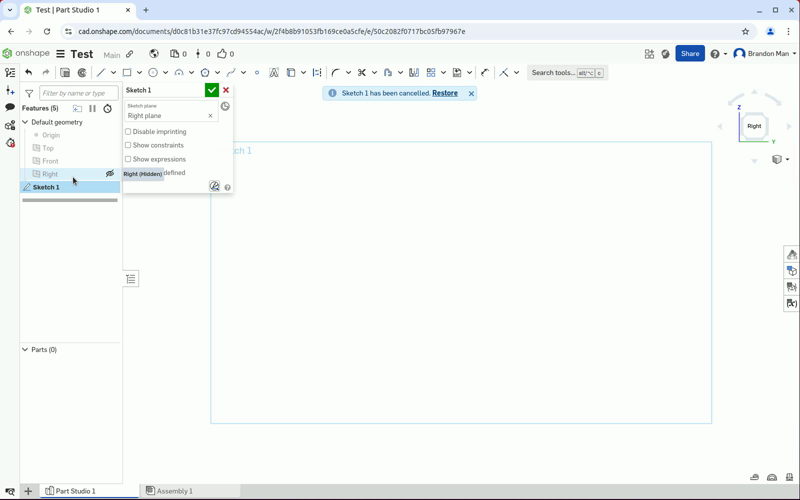
mouse_move(73, 352)
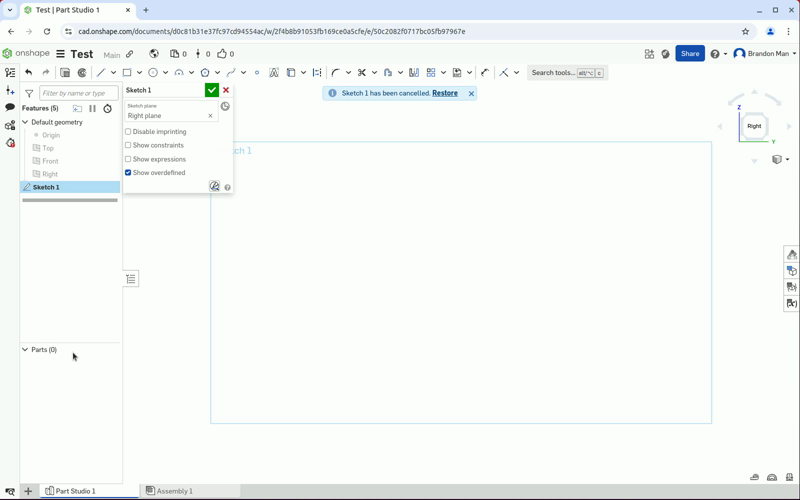
key(y)
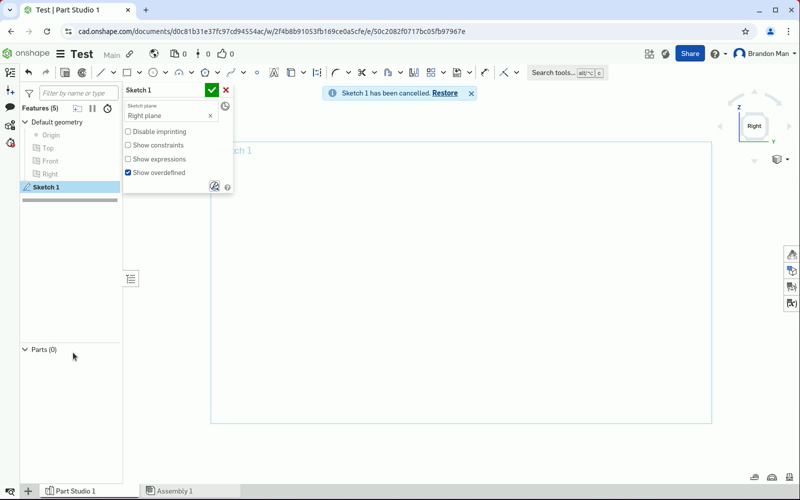
key(l)
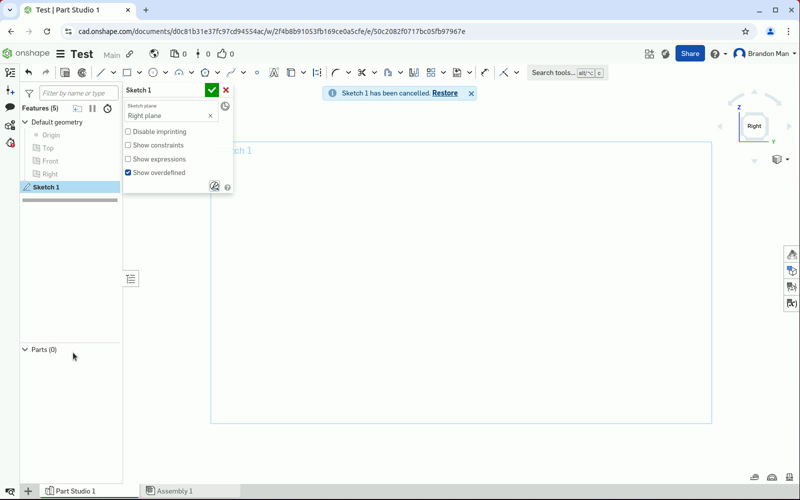
key_down(shift)
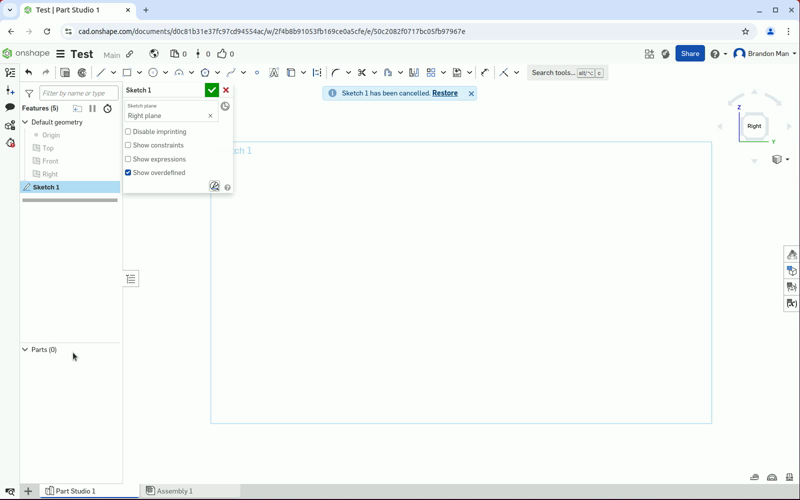
mouse_move(451, 395)
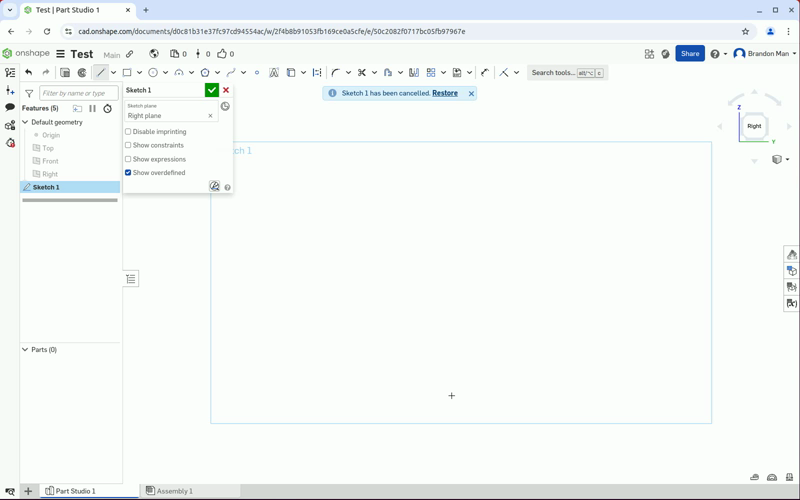
click(451, 395)
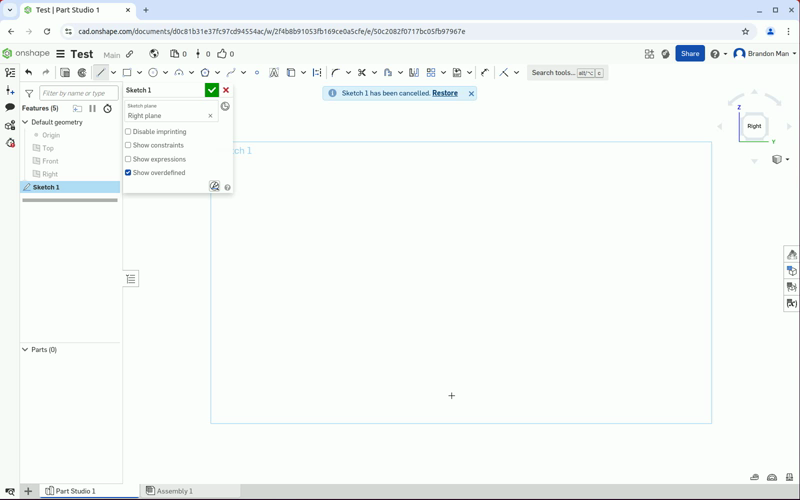
key_up(shift)
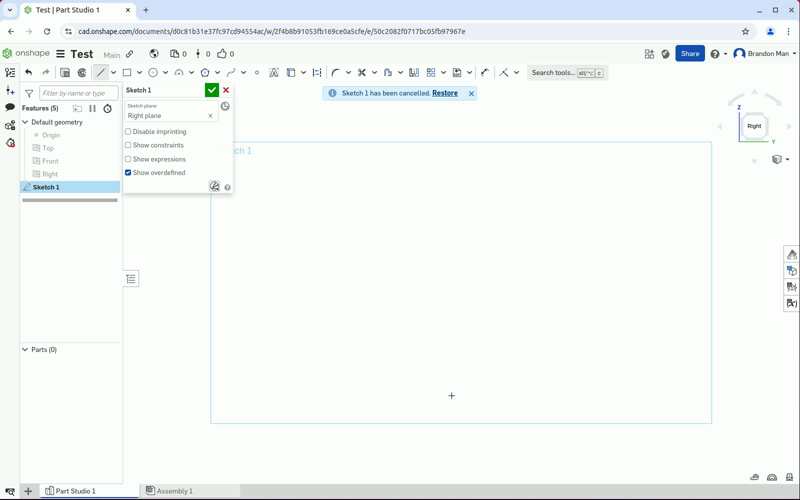
key_down(shift)
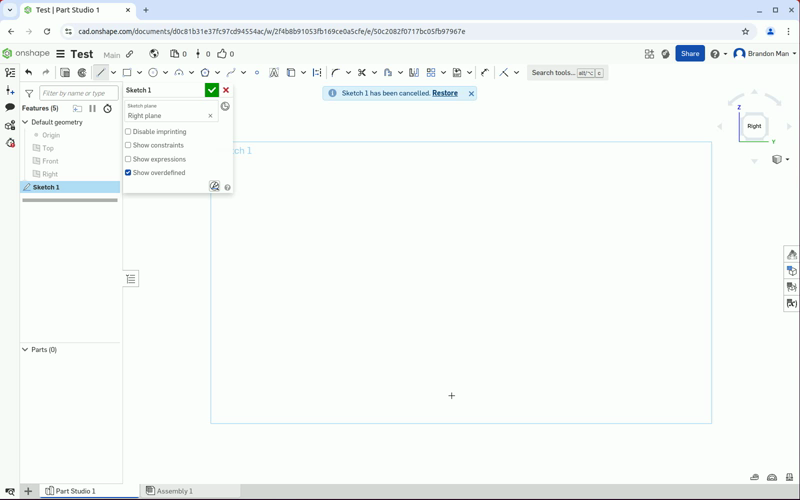
mouse_move(481, 395)
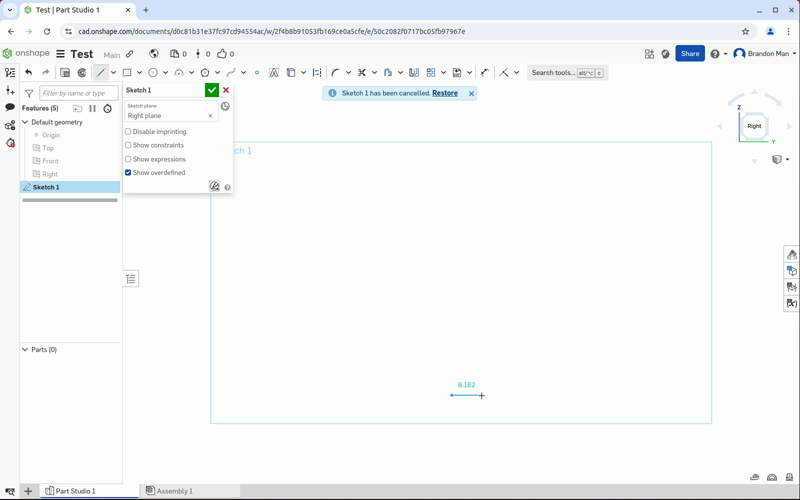
mouse_move(470, 395)
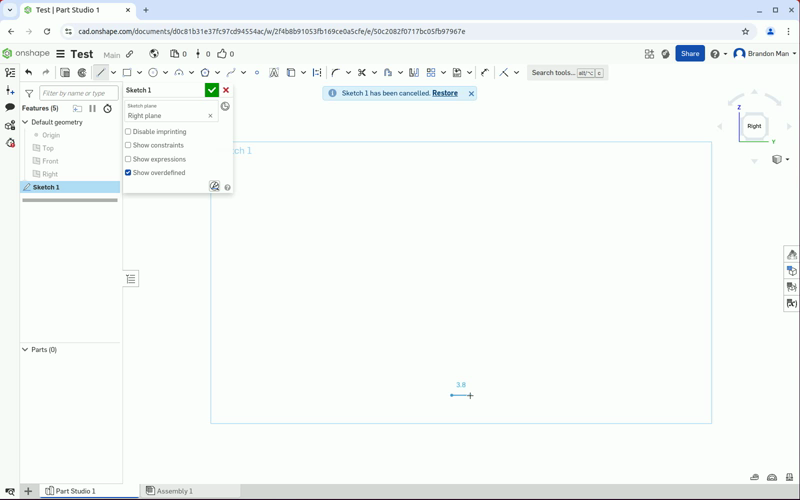
click(470, 395)
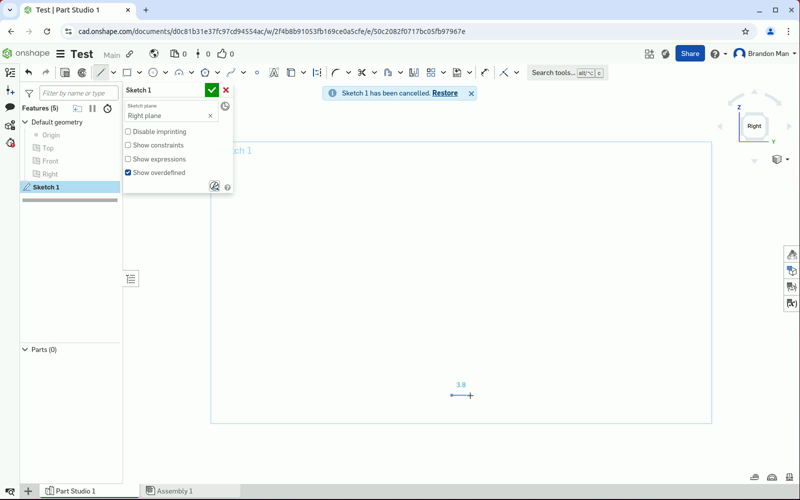
key_up(shift)
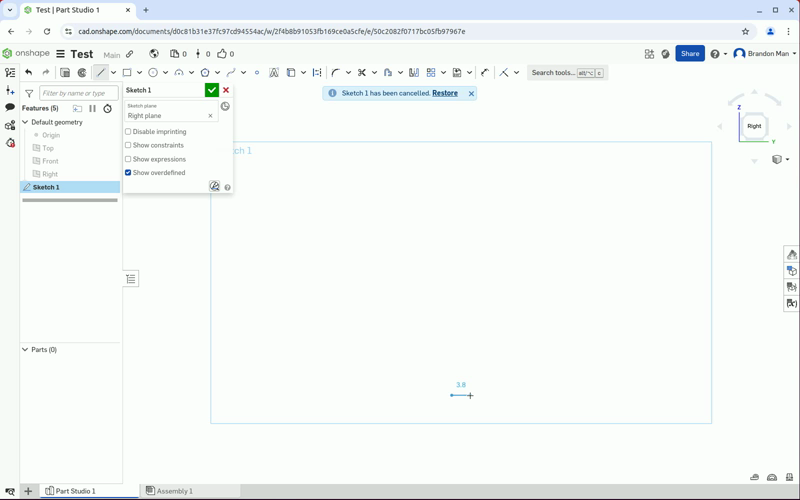
key_down(shift)
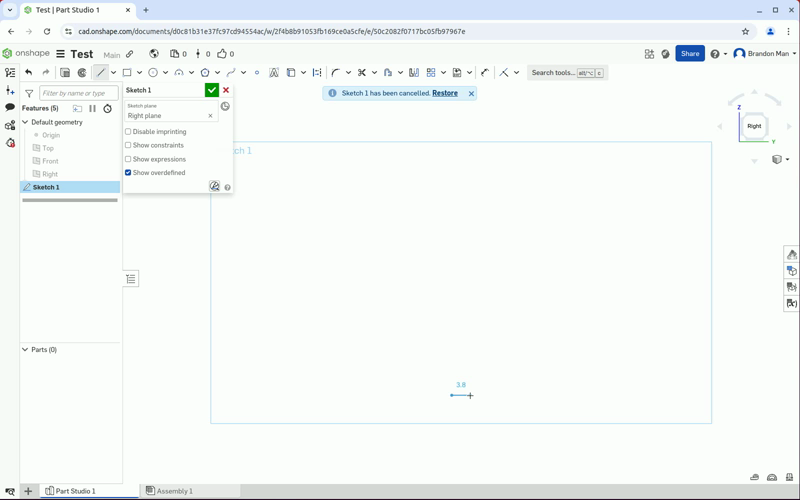
mouse_move(470, 171)
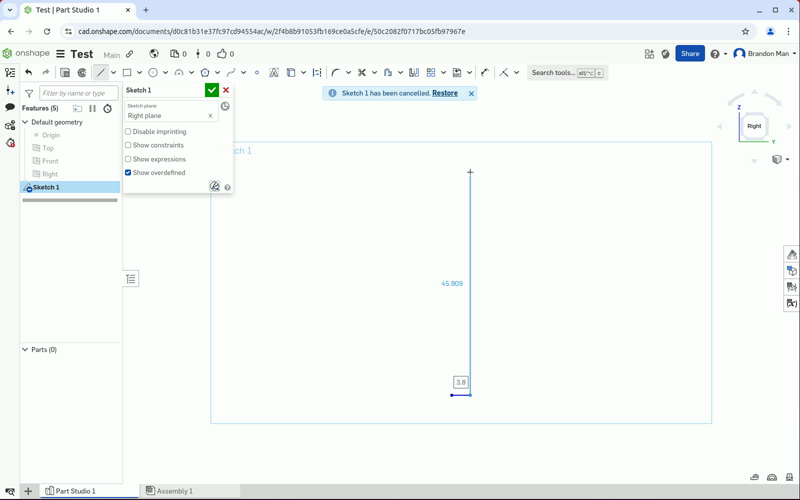
click(470, 171)
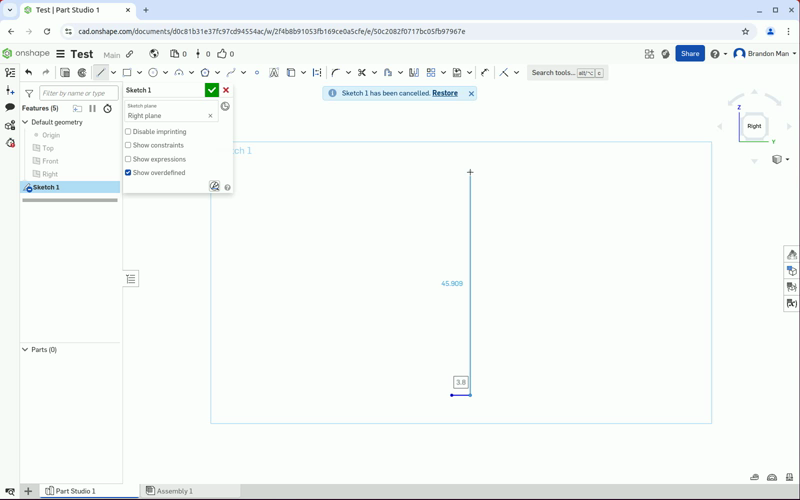
key_up(shift)
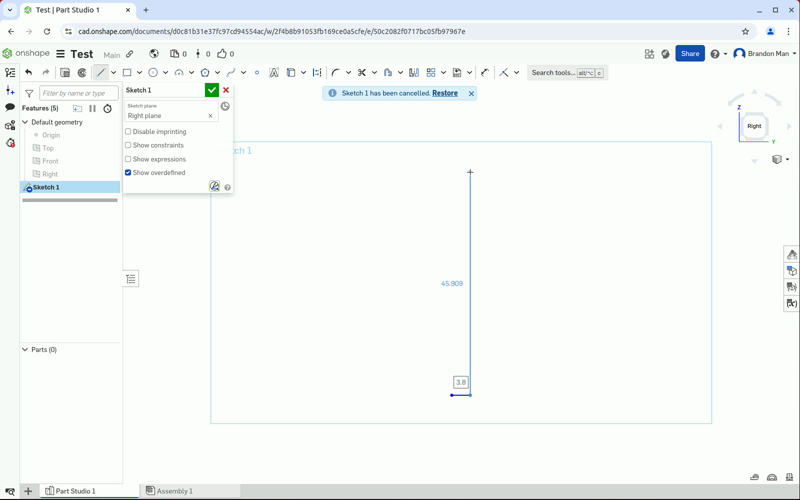
key_down(shift)
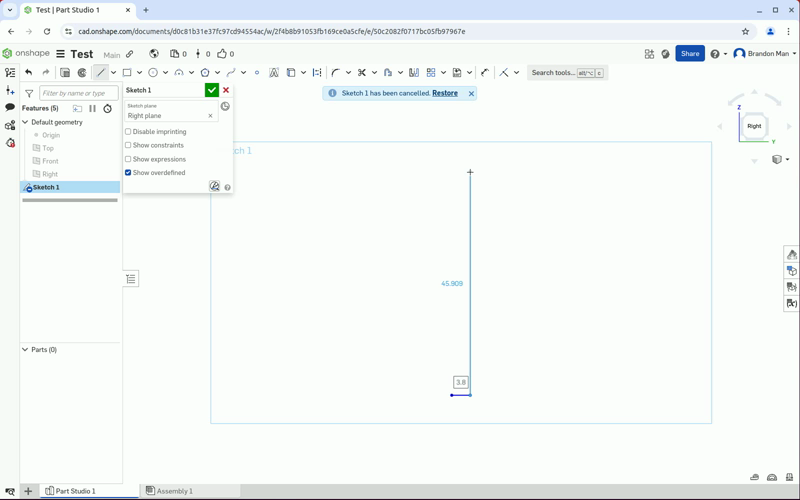
mouse_move(500, 171)
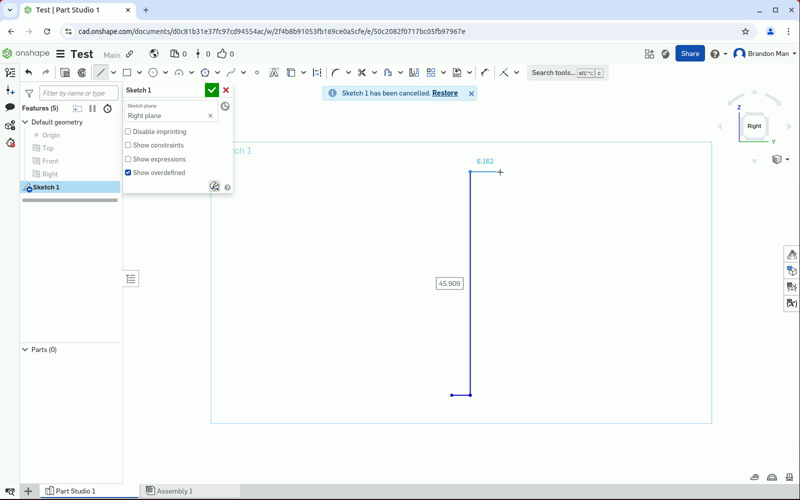
mouse_move(451, 171)
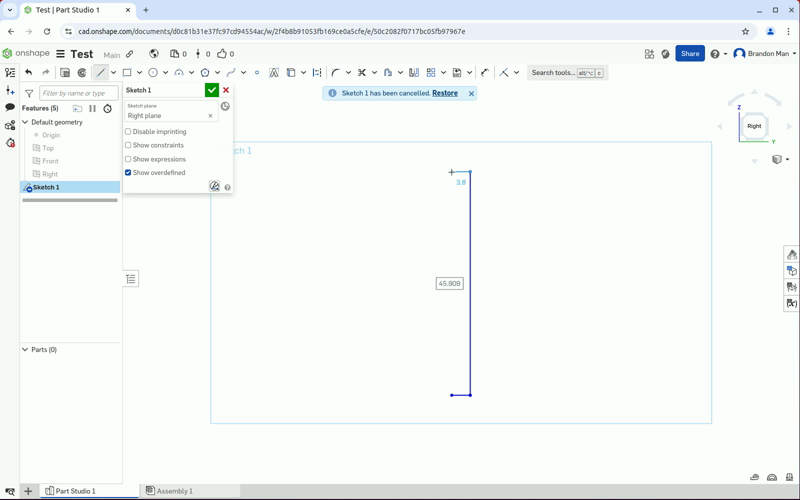
click(451, 171)
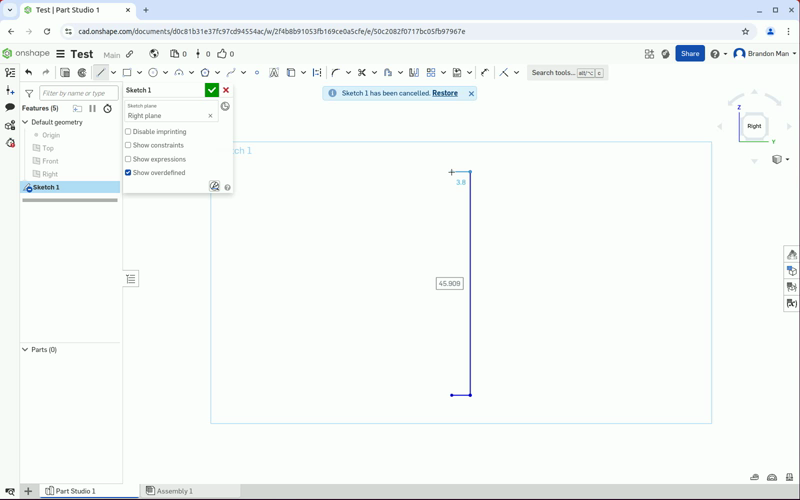
key_up(shift)
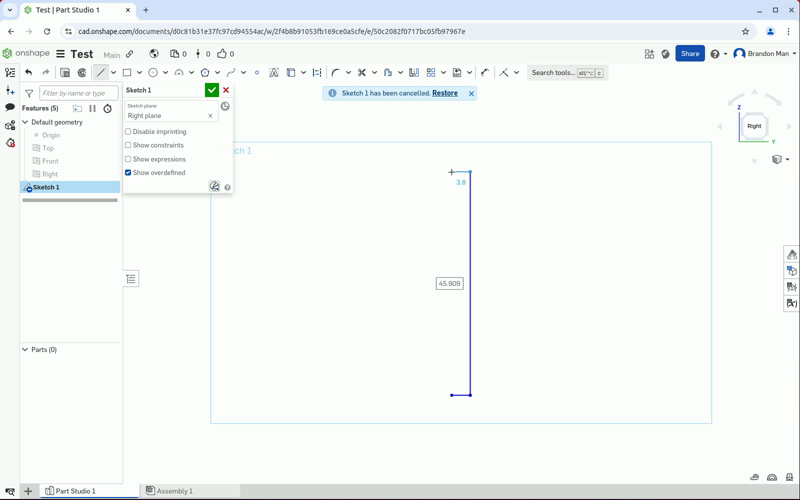
key_down(shift)
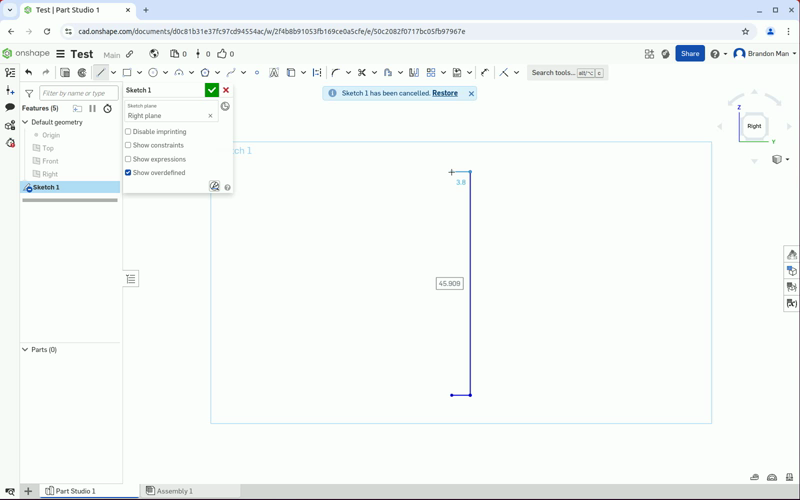
mouse_move(451, 395)
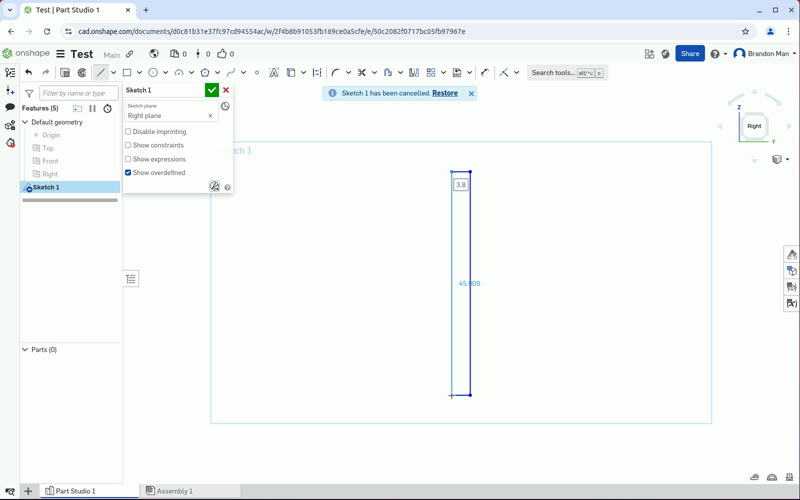
key_up(shift)
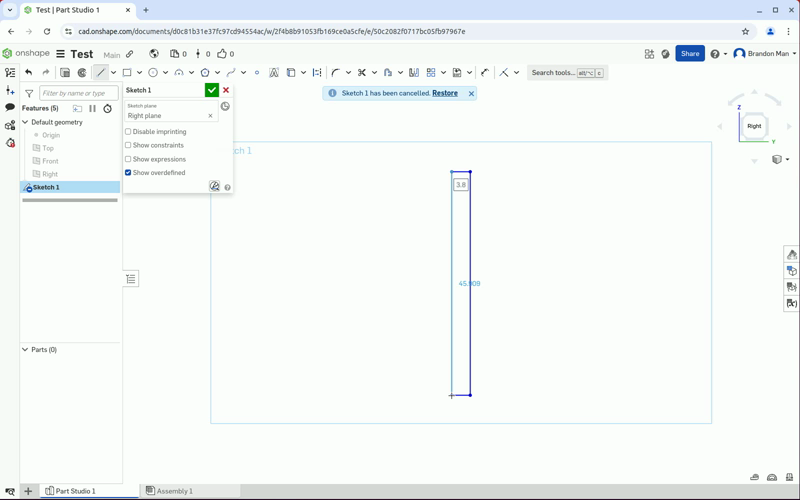
click(451, 395)
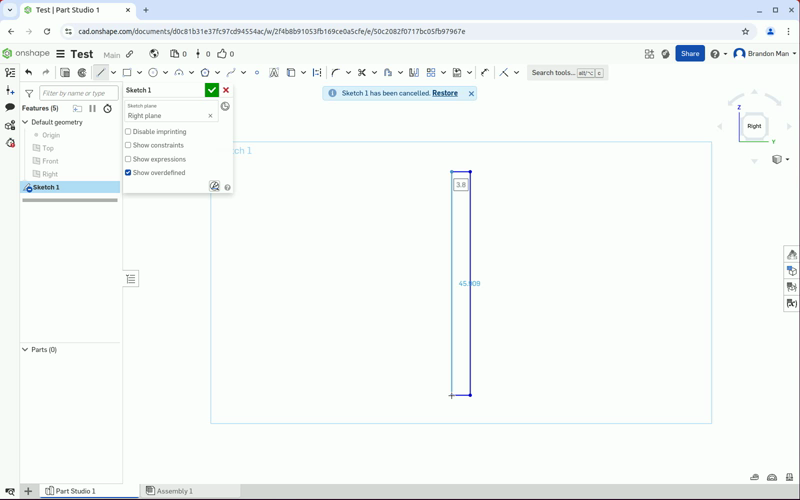
key(esc)
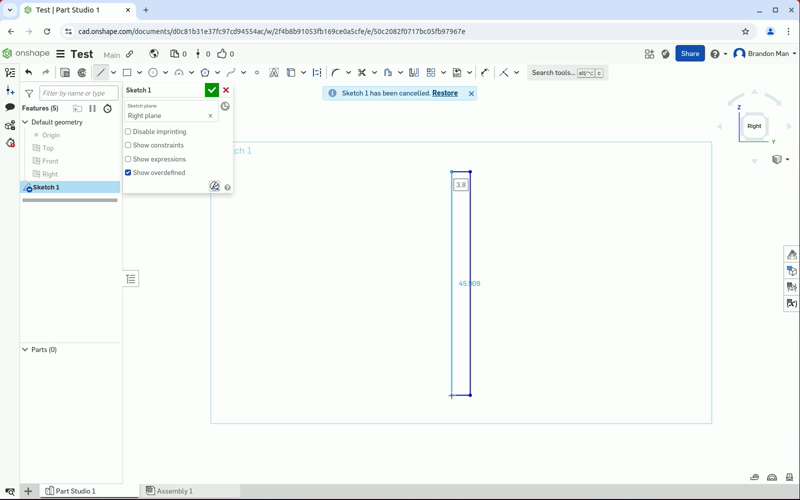
key(c)
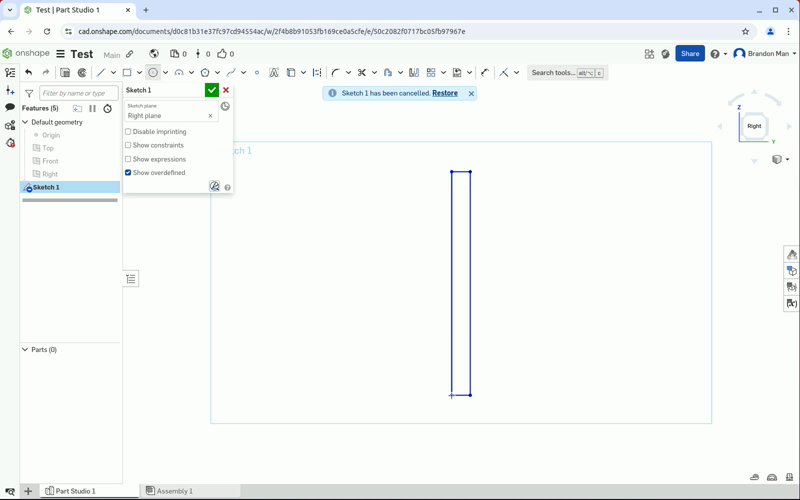
key_down(shift)
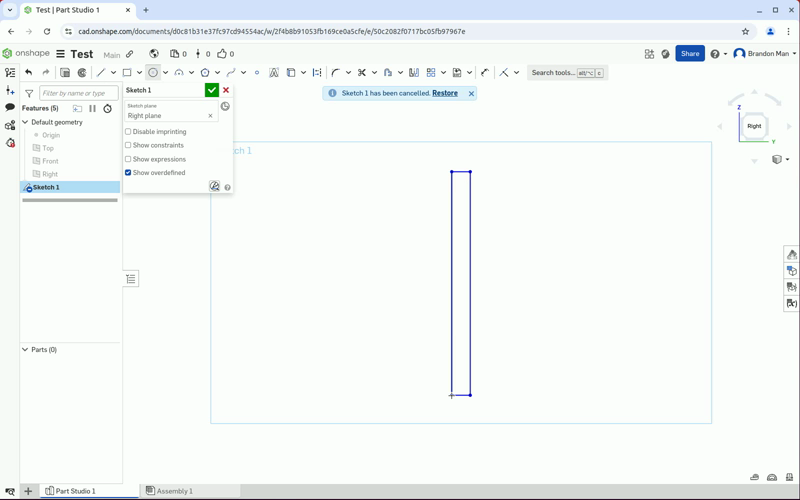
mouse_move(460, 287)
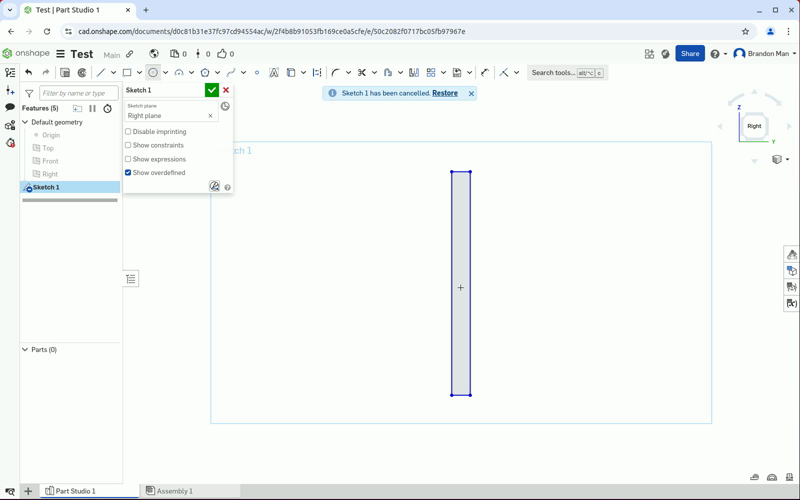
click(460, 287)
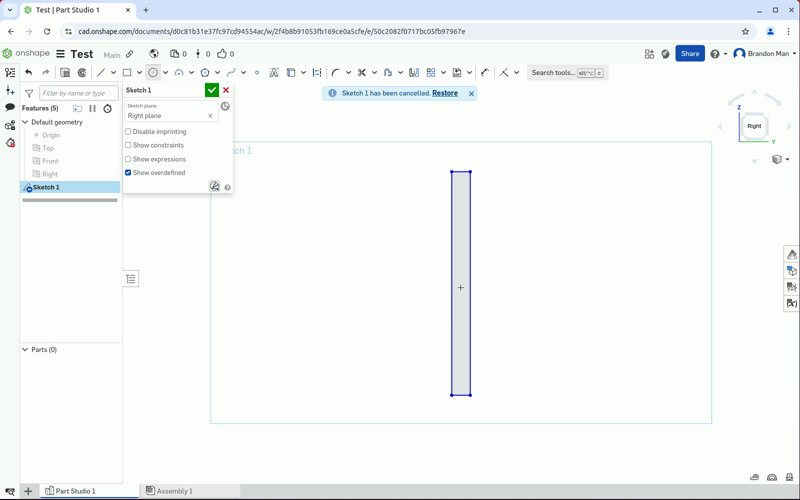
key_up(shift)
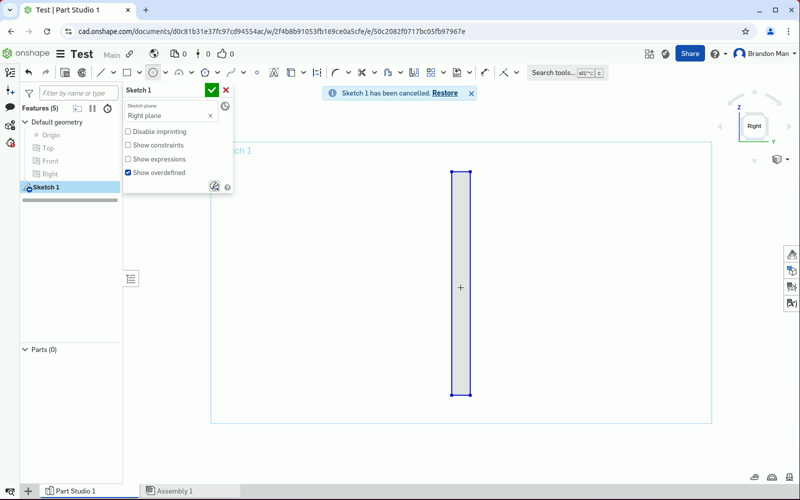
mouse_move(465, 287)
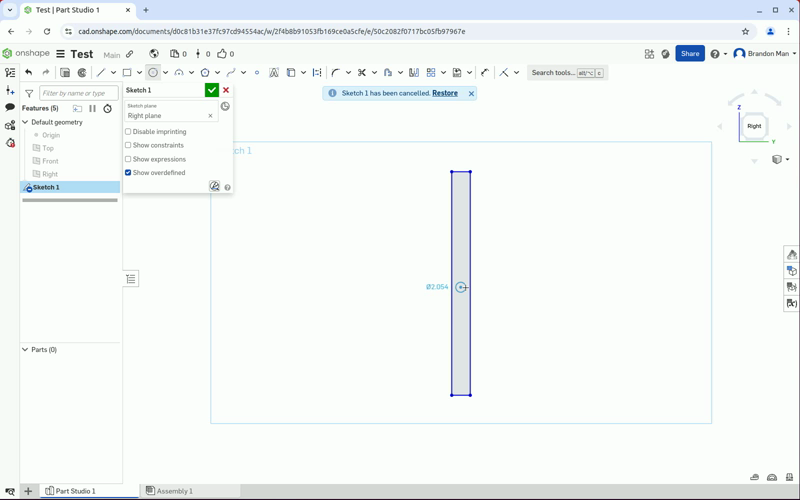
click(465, 287)
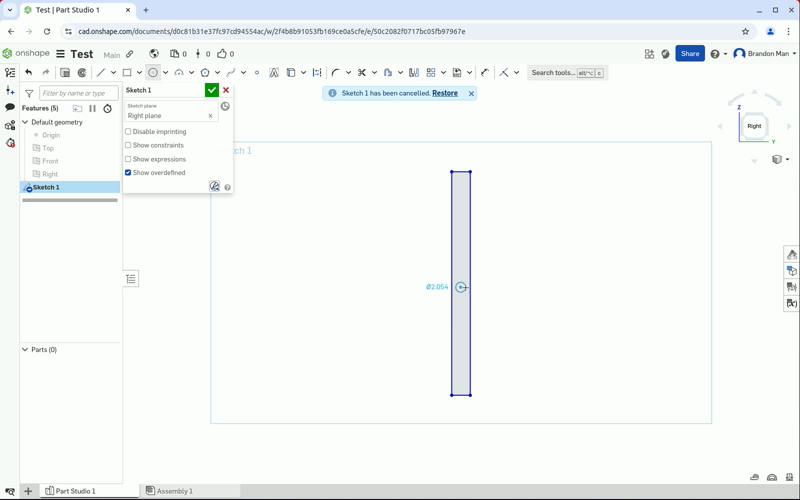
key(esc)
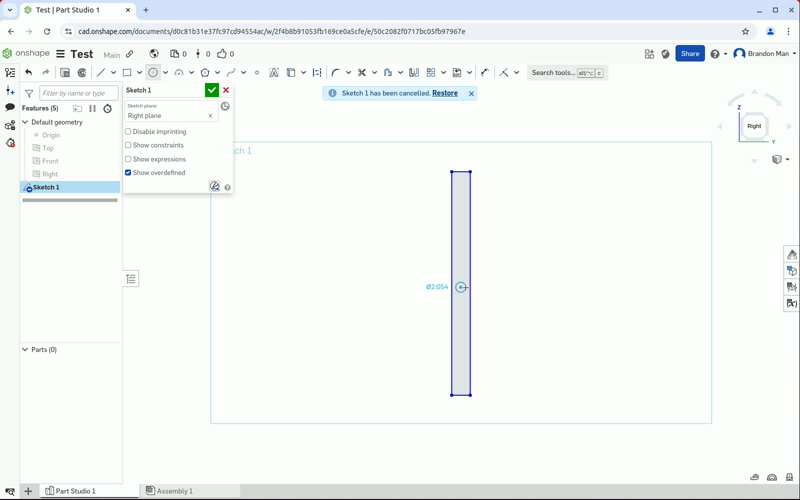
mouse_move(457, 369)
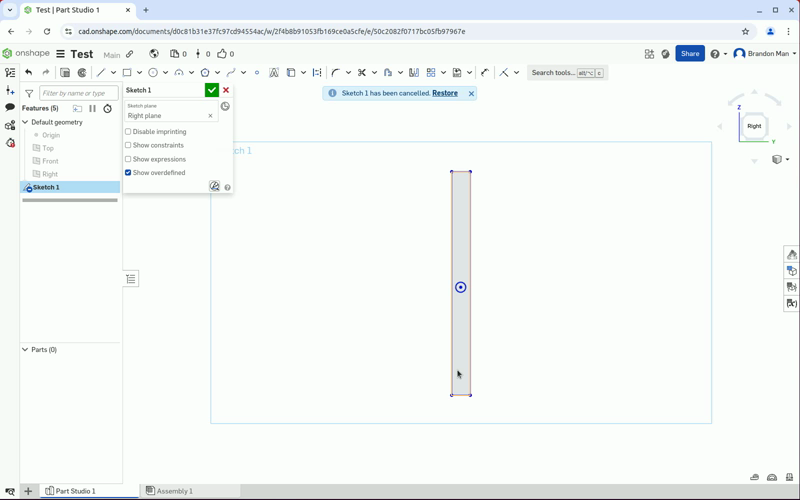
click(457, 369)
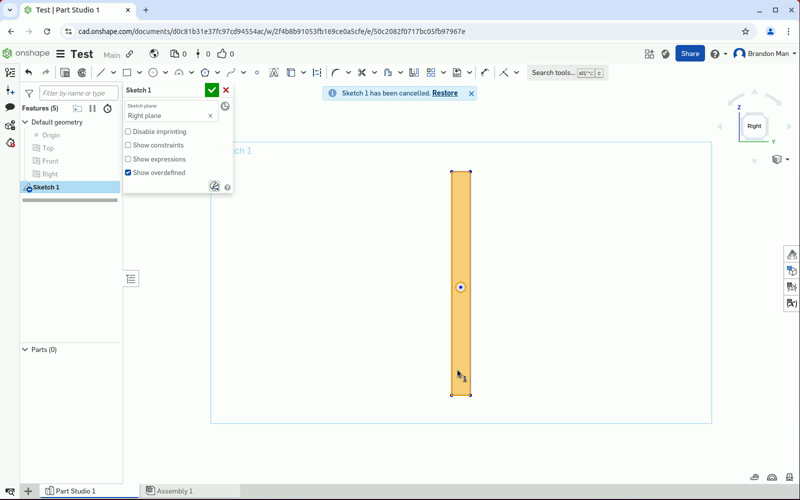
mouse_move(73, 352)
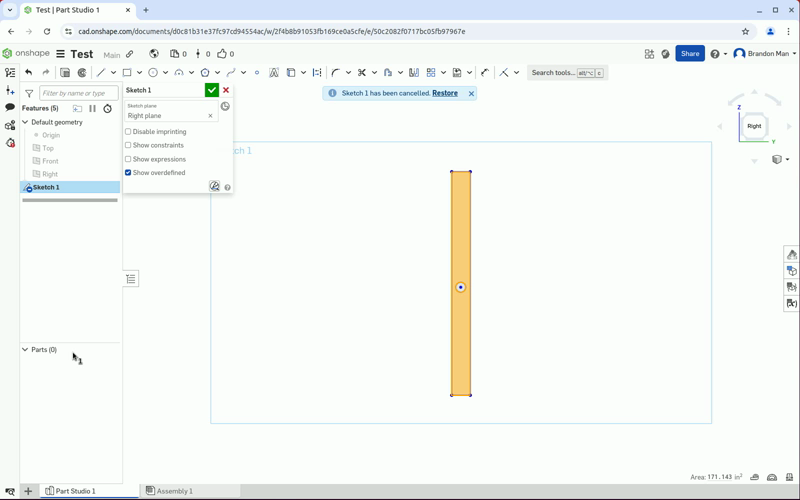
key(shift+y)
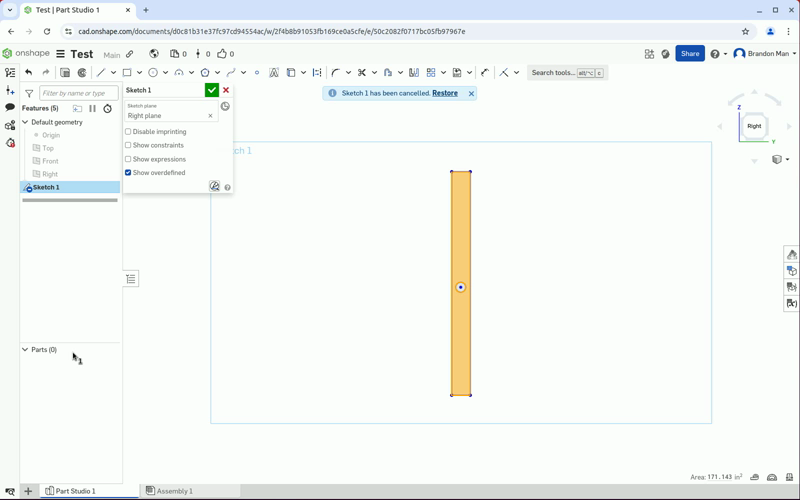
key(shift+e)
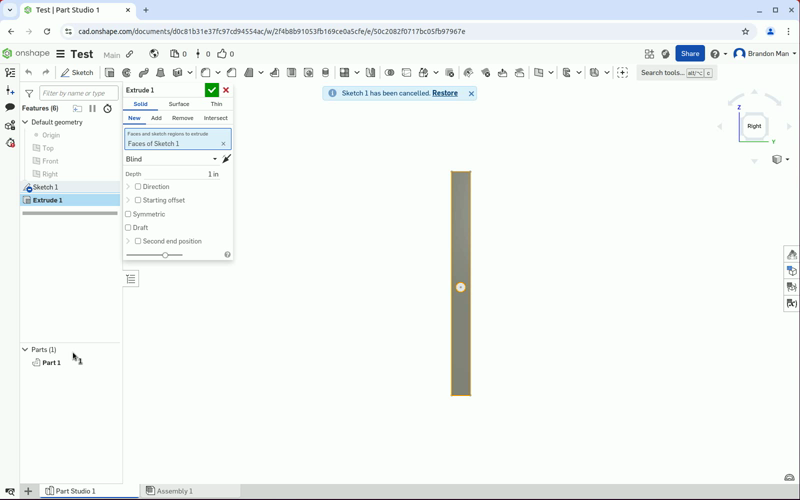
mouse_move(143, 106)
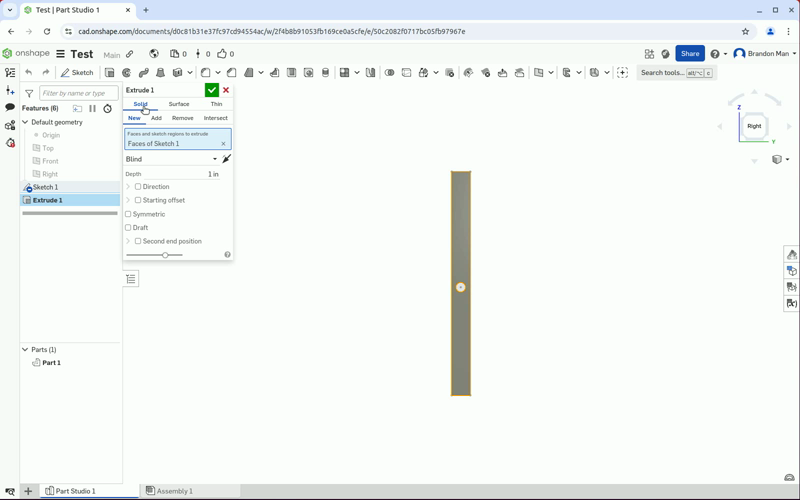
click(143, 106)
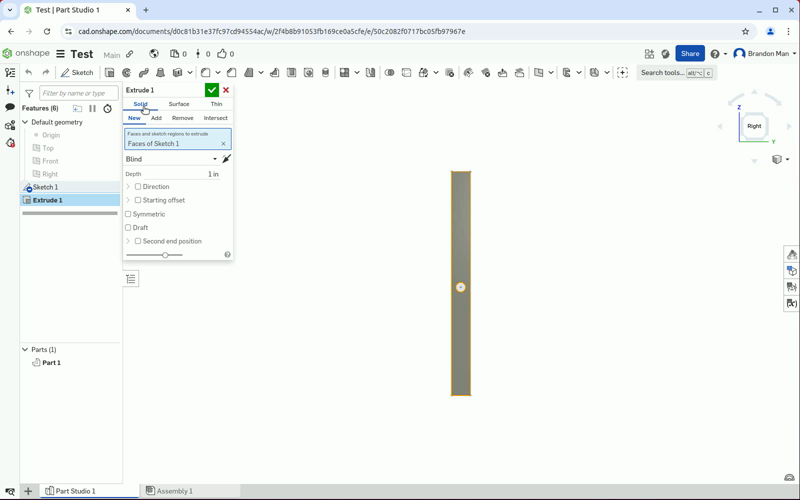
mouse_move(137, 120)
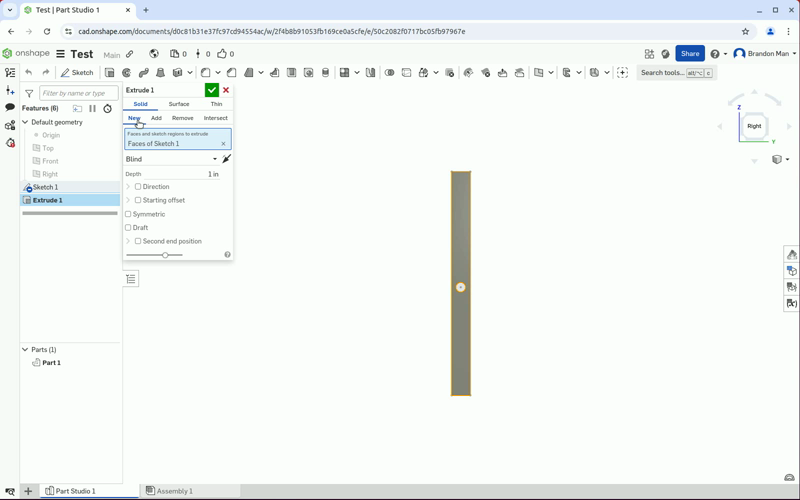
click(137, 120)
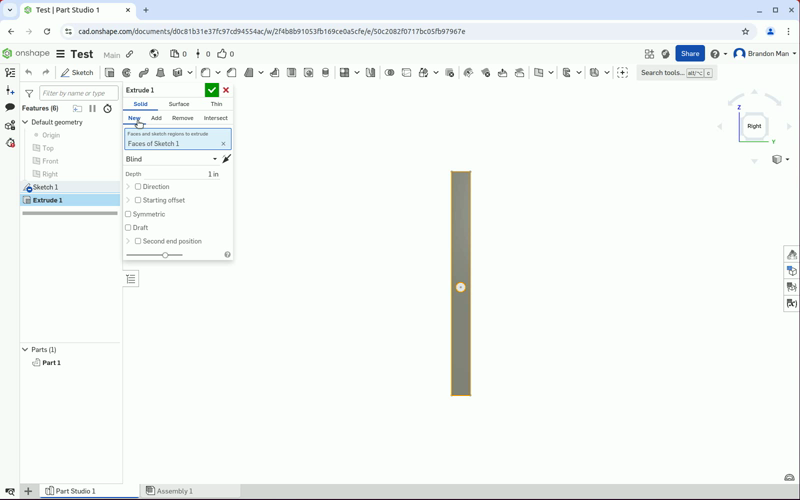
key(tab, 4)
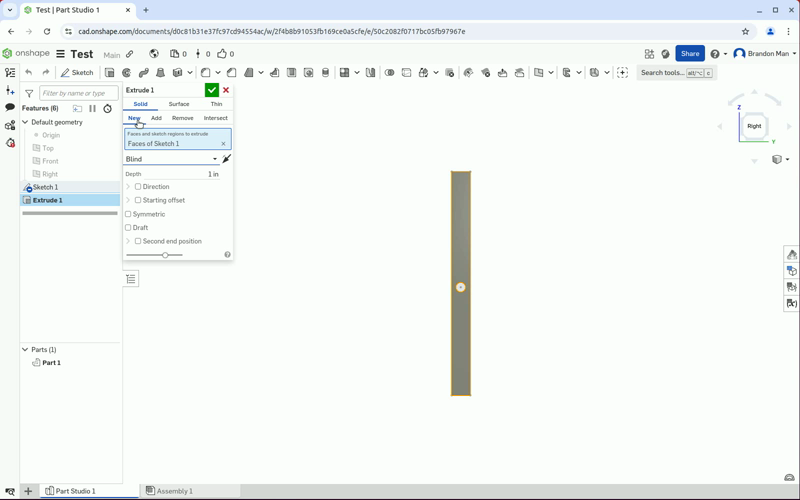
text(46.216)
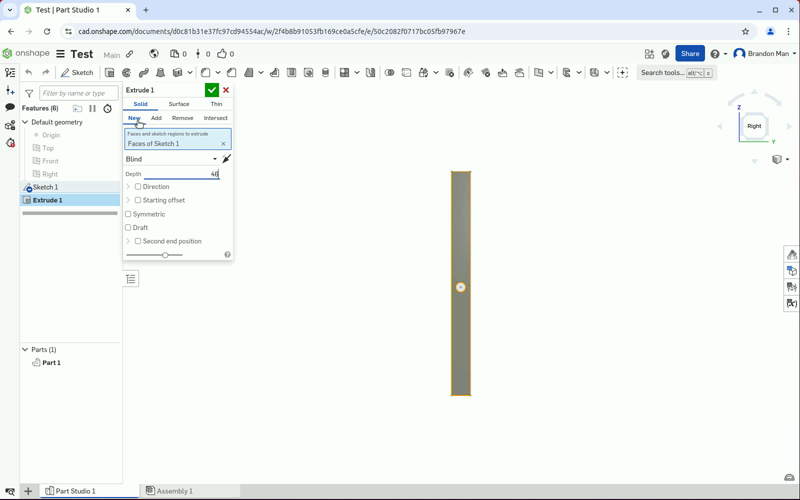
key(tab, 3)
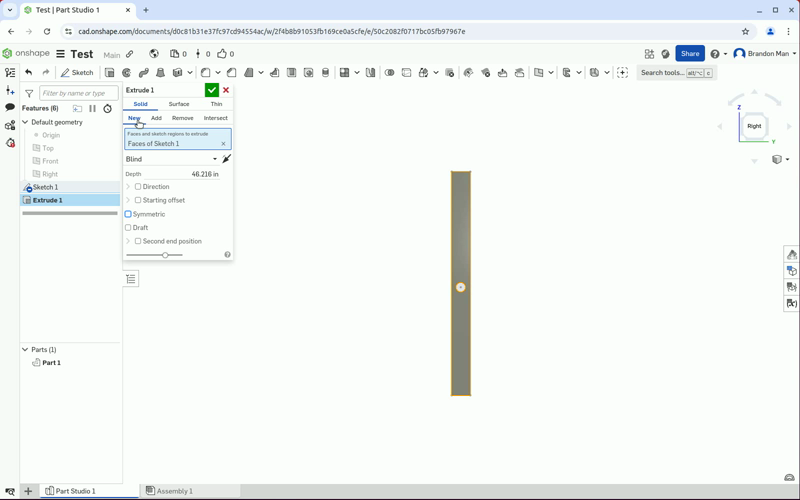
key(space)
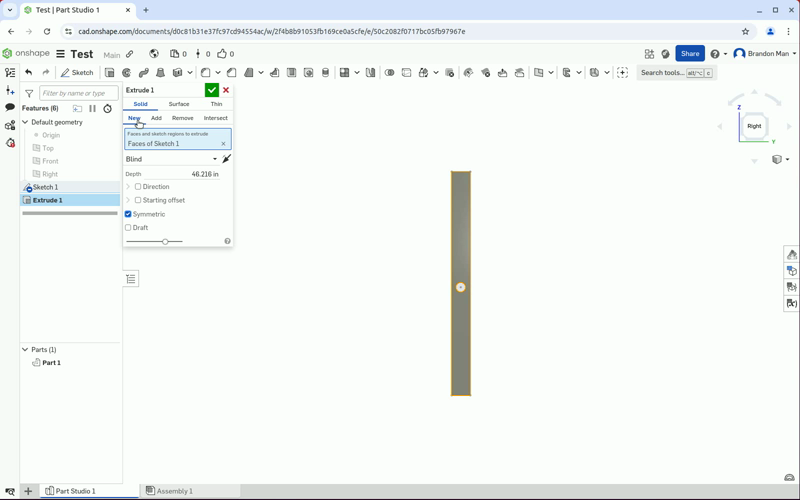
key(enter)
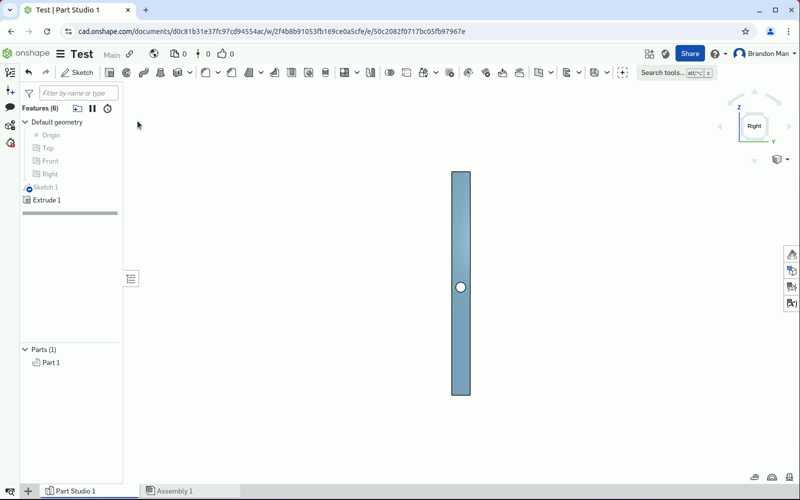
key(shift+h)
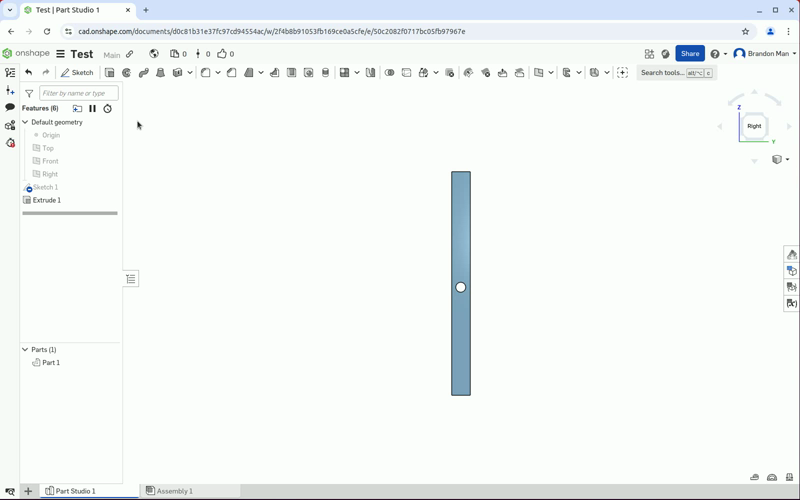
key(shift+h)
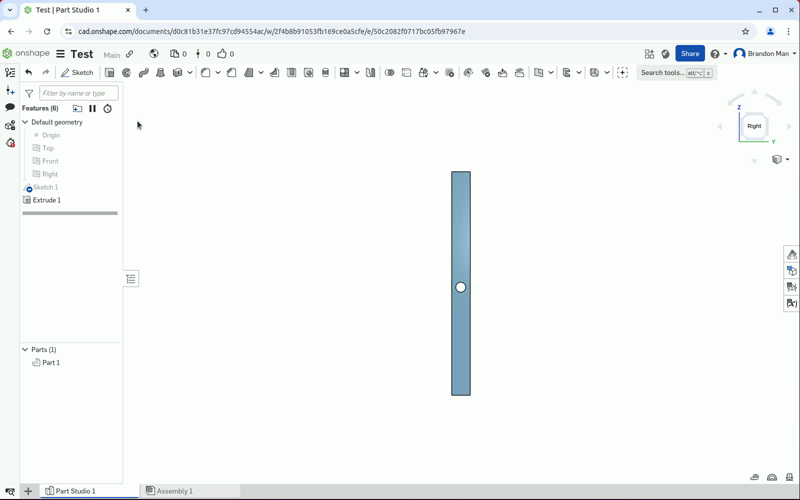
mouse_move(73, 189)
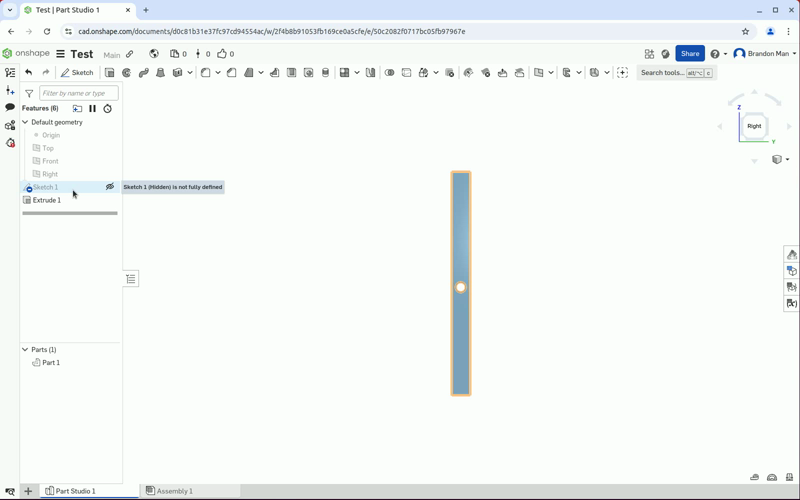
click(73, 189)
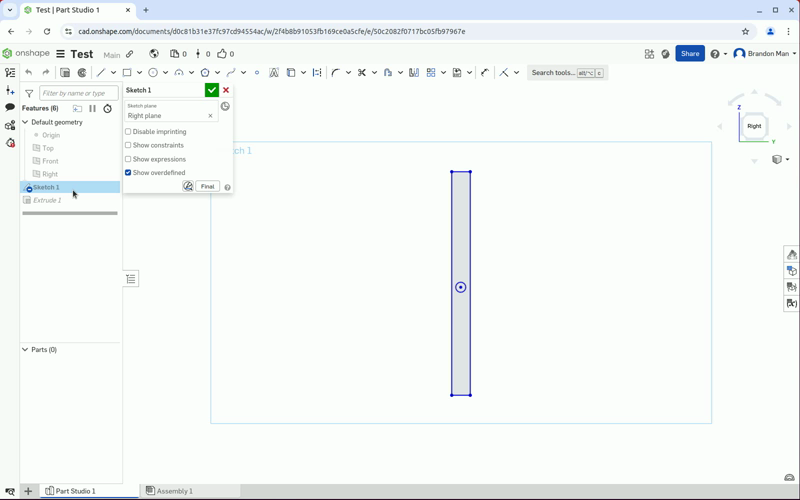
mouse_move(229, 92)
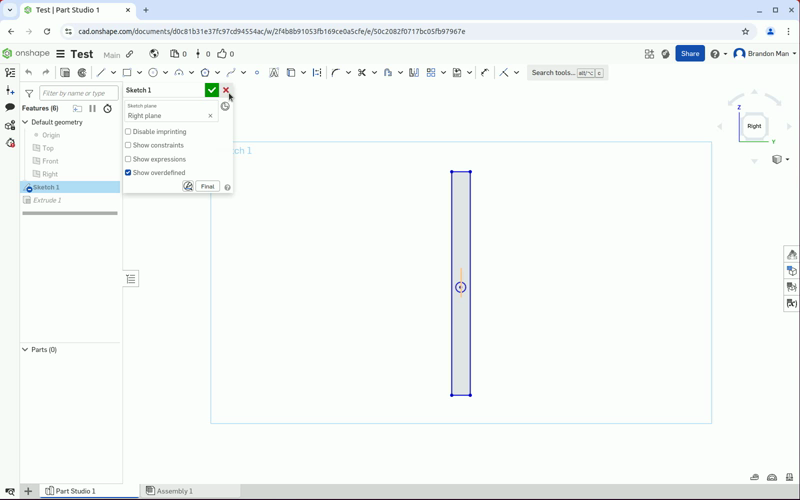
click(229, 92)
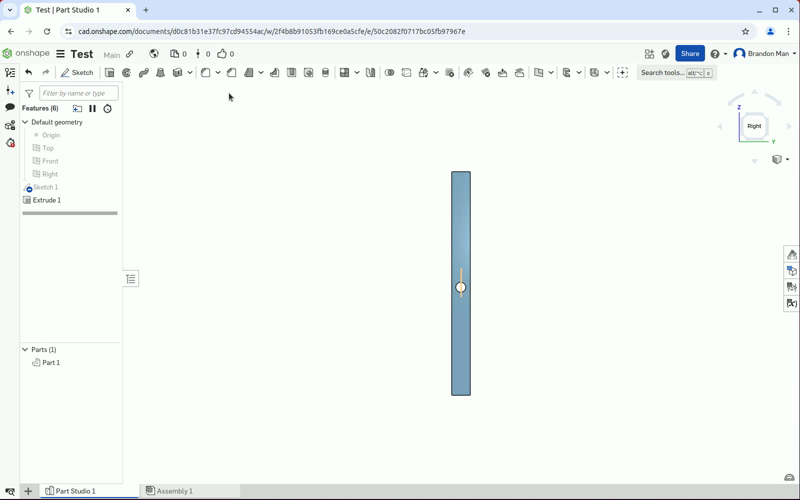
mouse_move(73, 352)
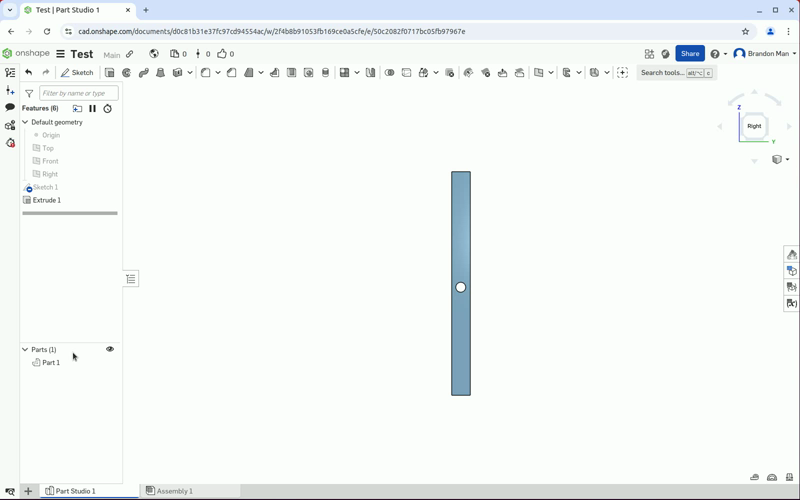
key(y)
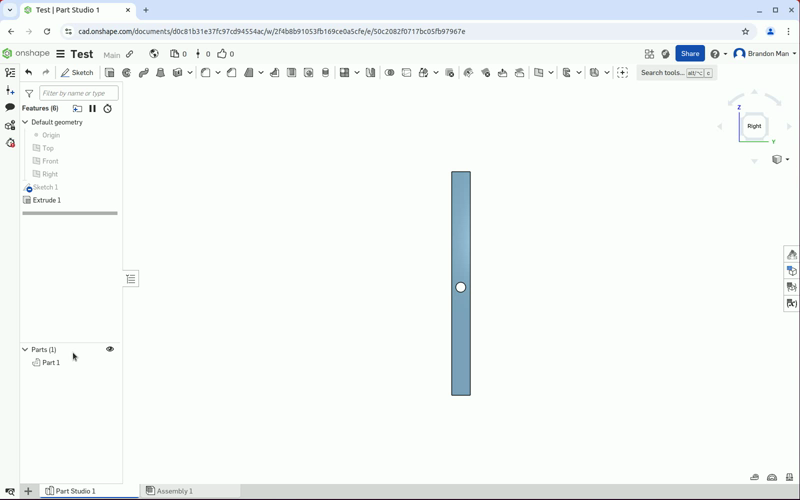
key(shift+p)
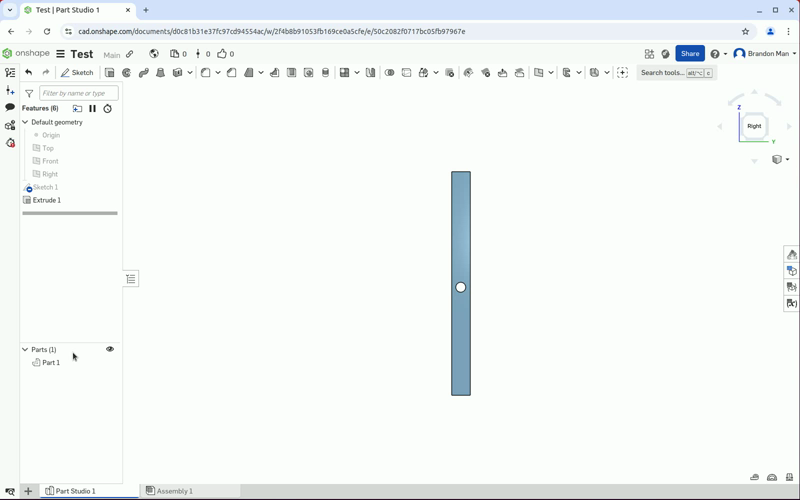
key(space)
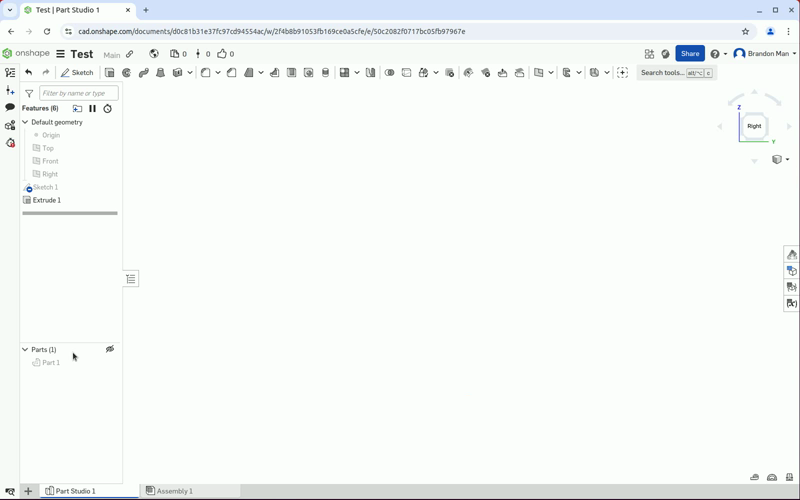
key_down(shift)
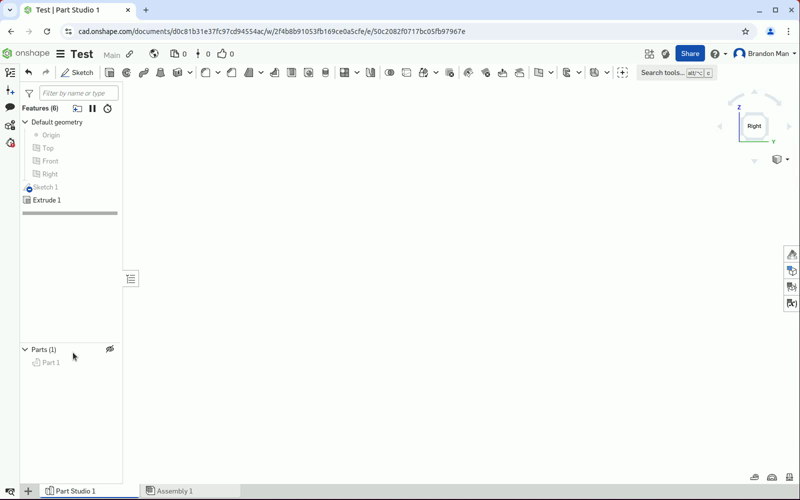
key(right)
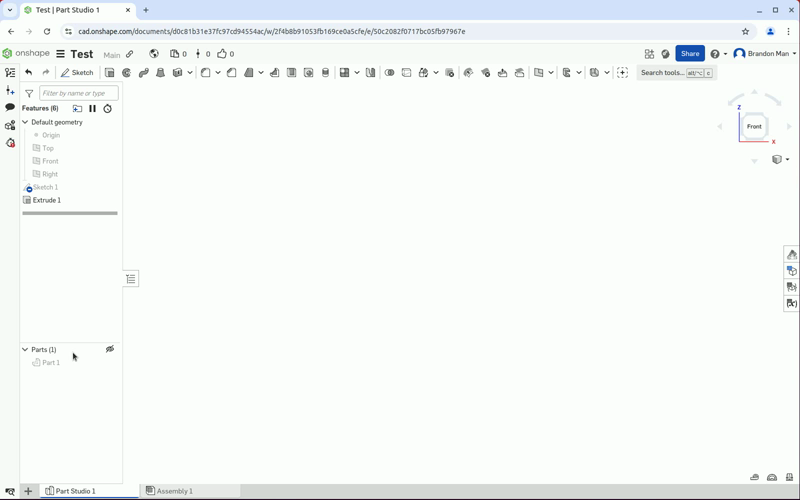
key_up(shift)
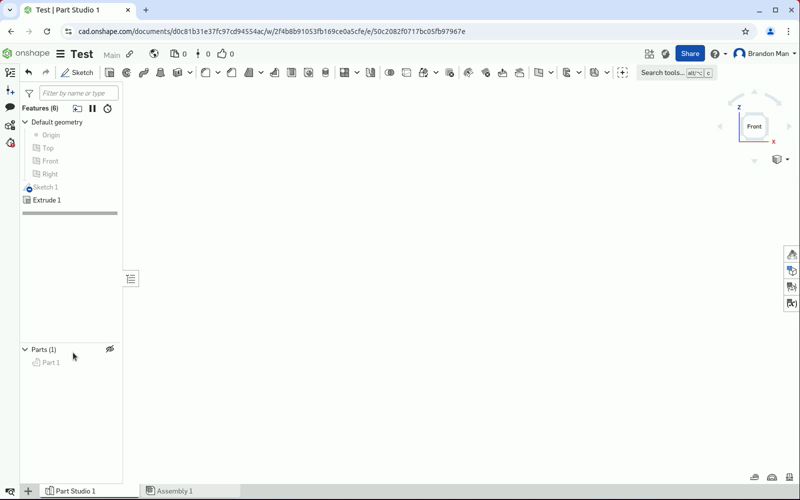
mouse_move(73, 352)
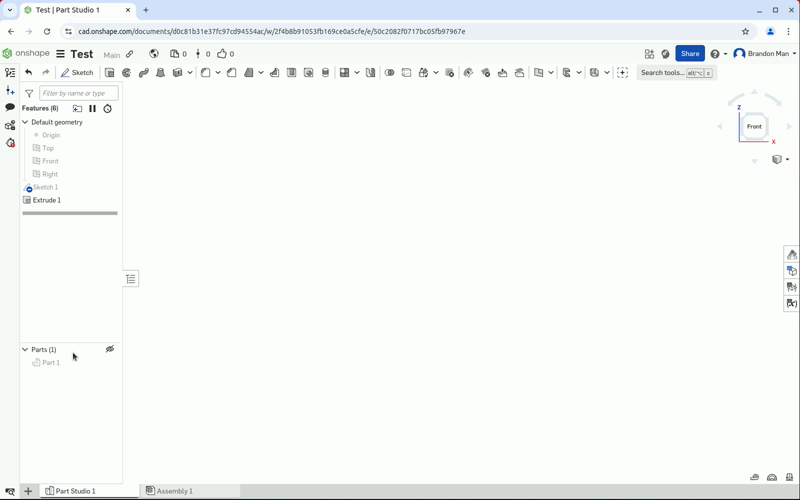
key(shift+y)
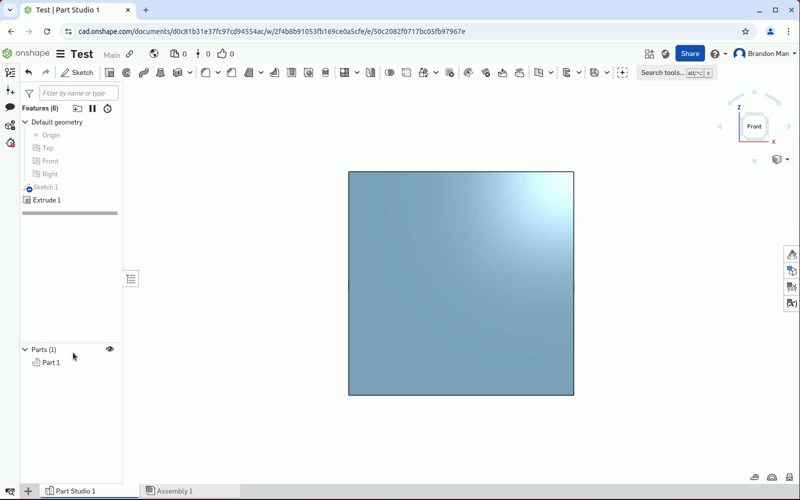
mouse_move(541, 75)
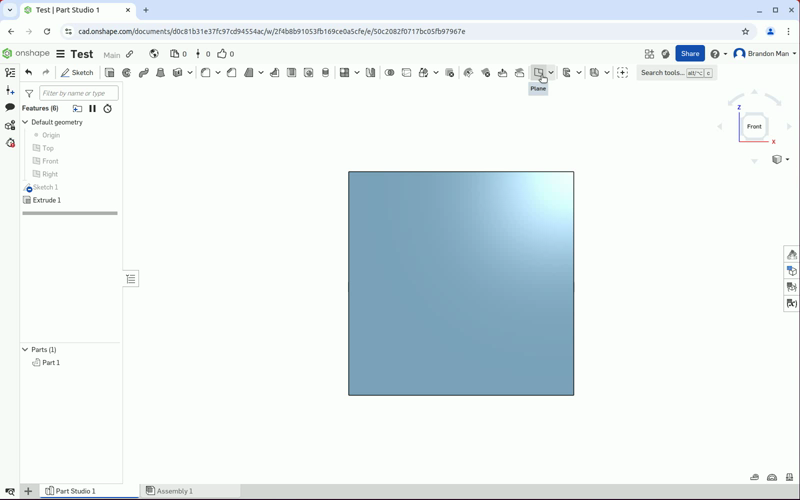
click(541, 75)
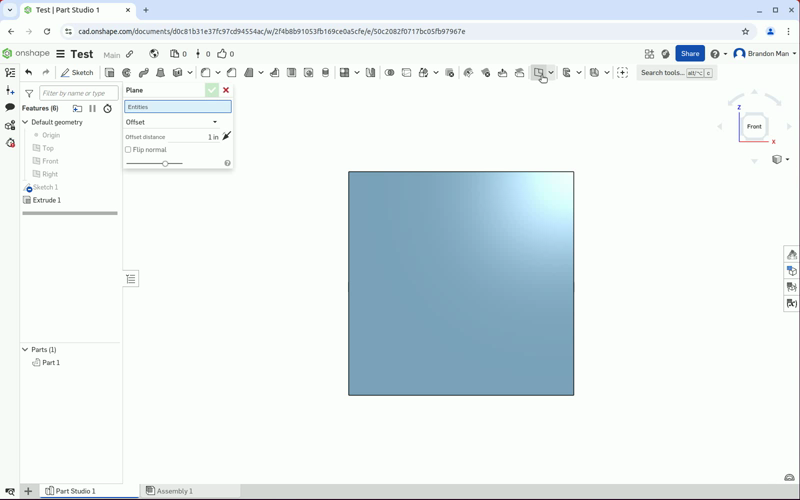
mouse_move(73, 163)
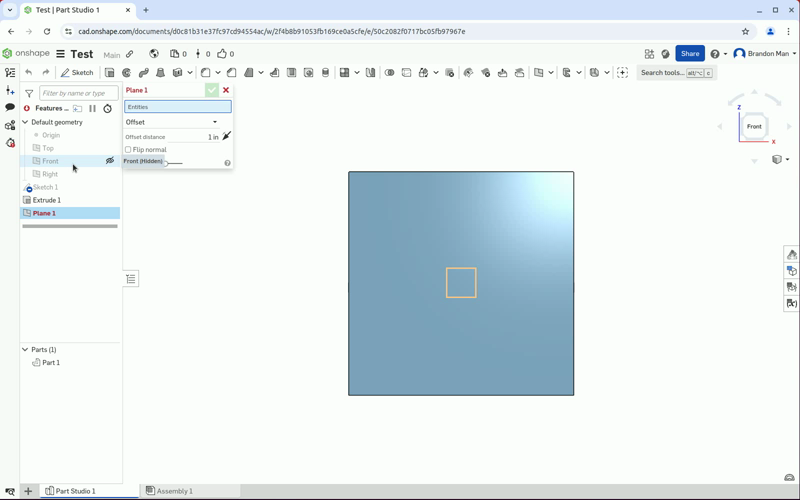
click(73, 163)
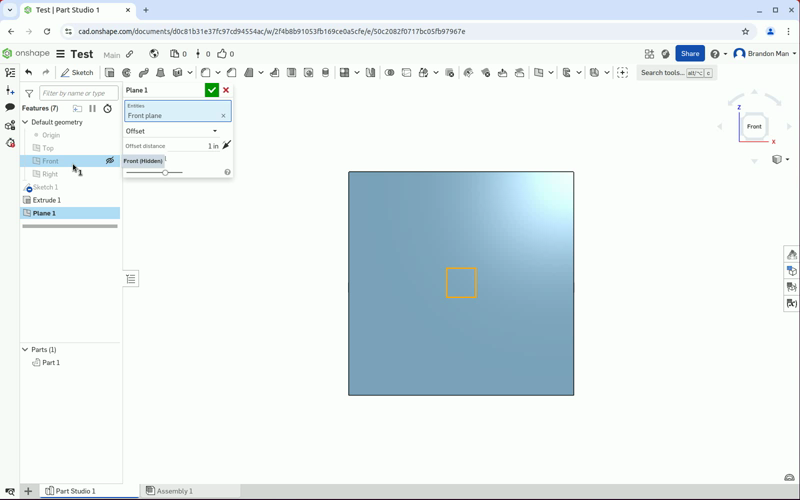
key(tab, 2)
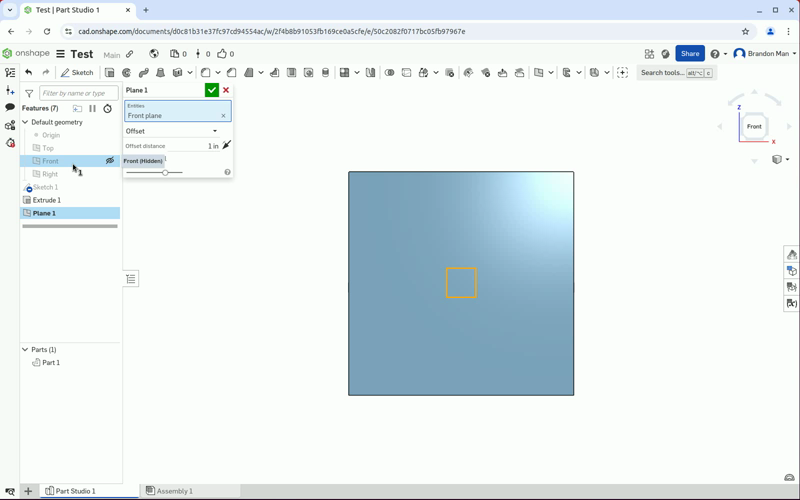
text(1.91)
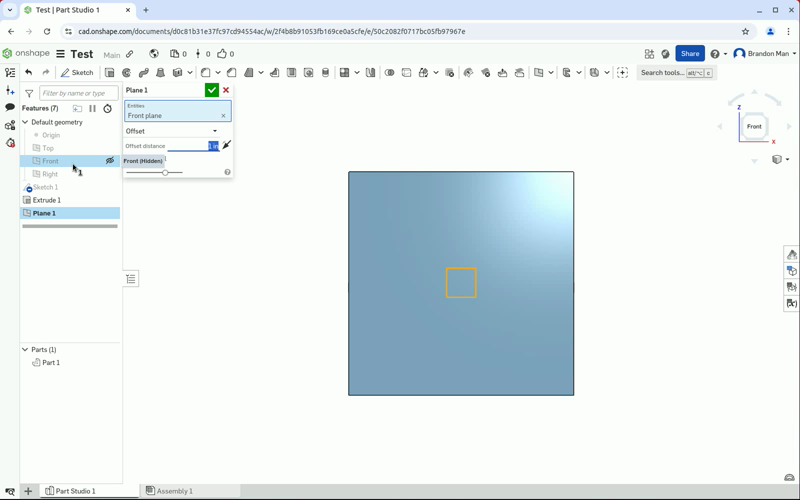
key(enter, 2)
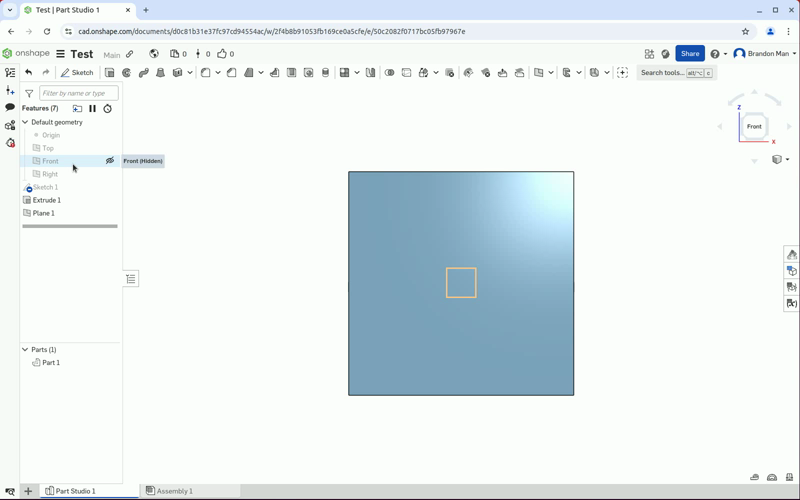
key(shift+s)
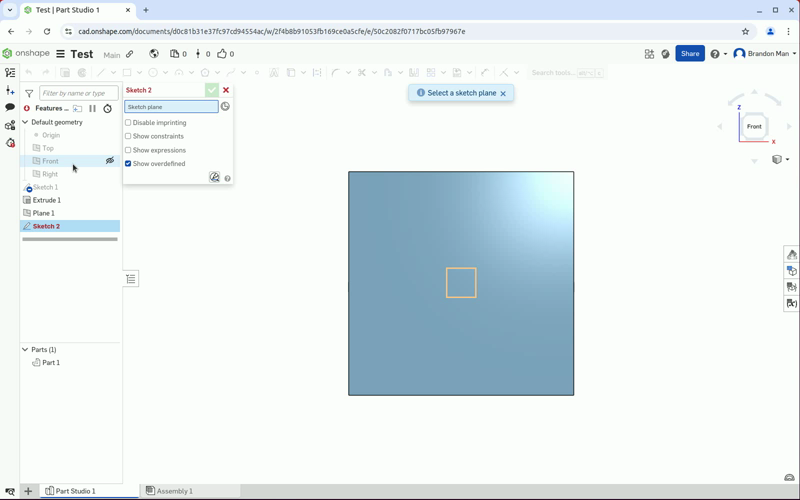
mouse_move(73, 215)
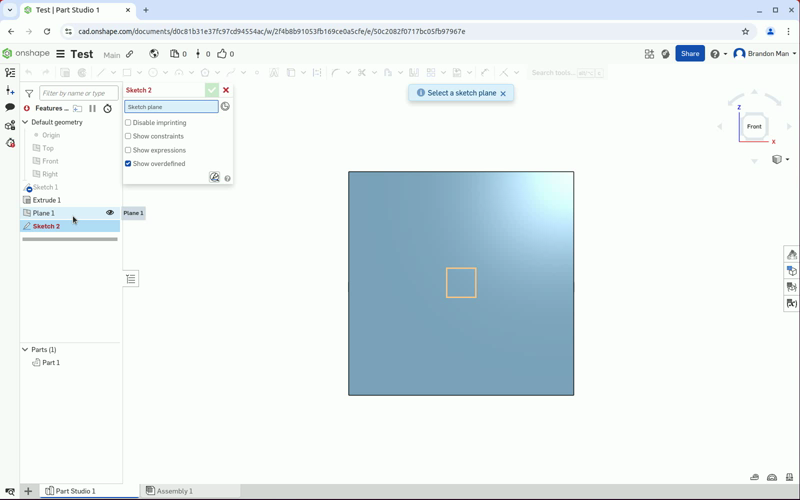
click(73, 215)
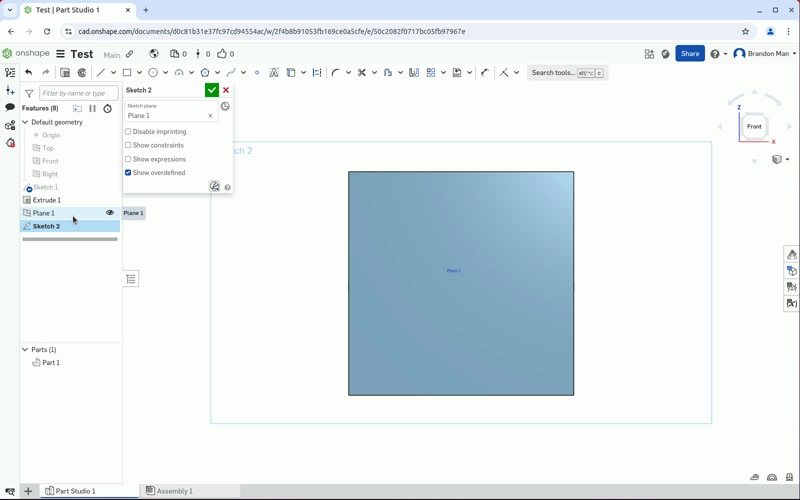
mouse_move(73, 352)
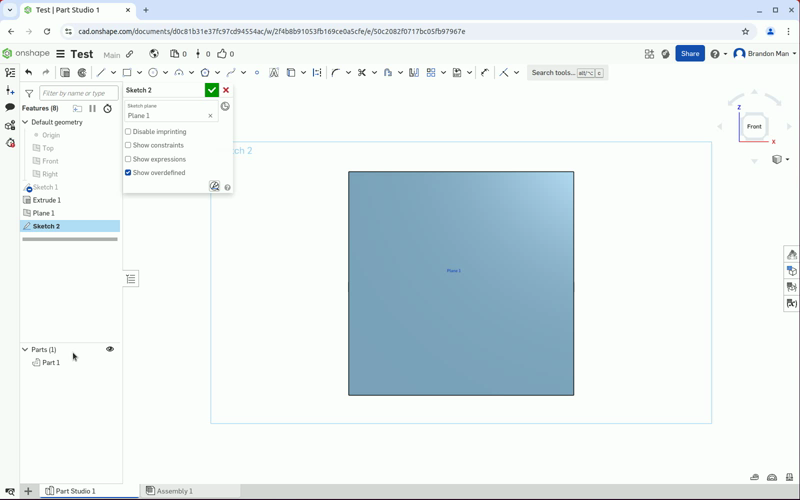
key(y)
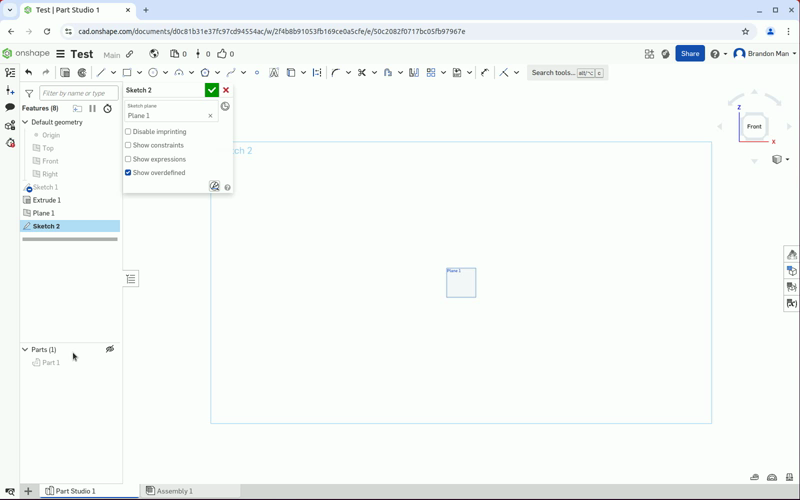
key(l)
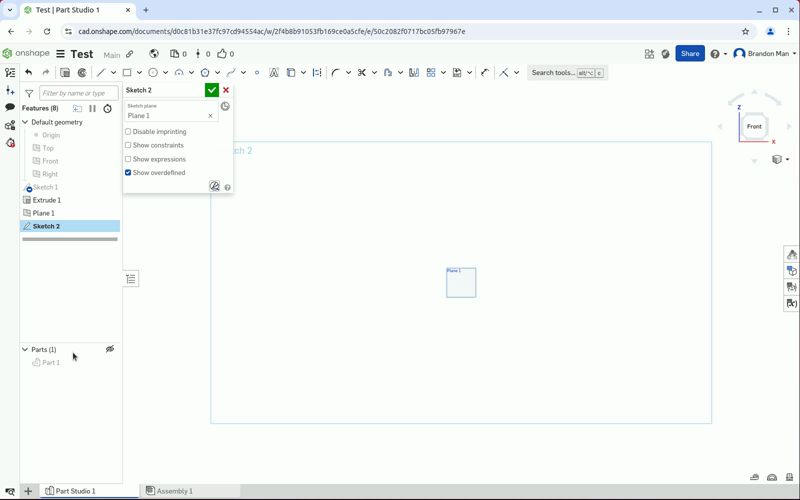
key_down(shift)
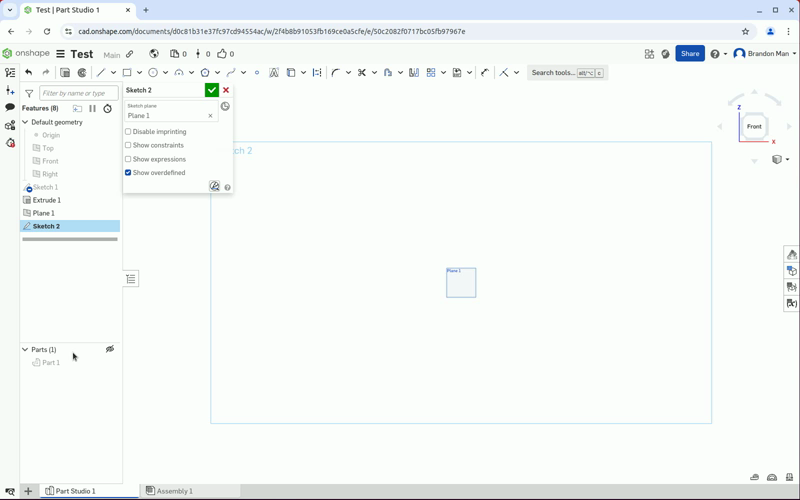
mouse_move(374, 369)
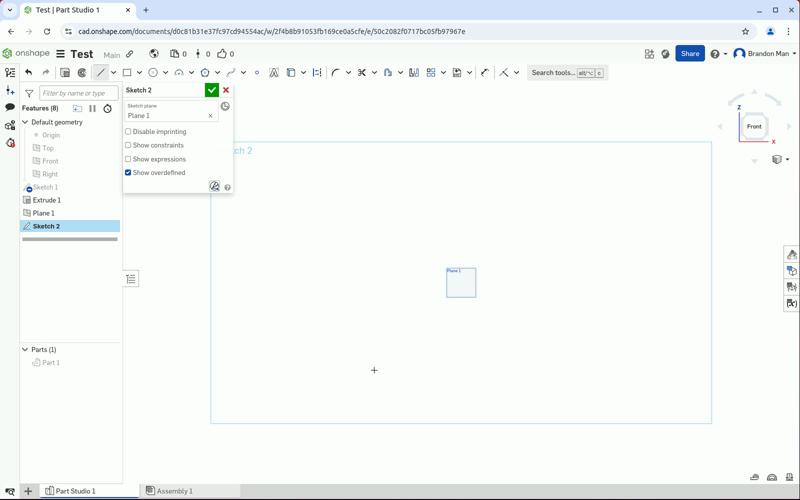
click(374, 369)
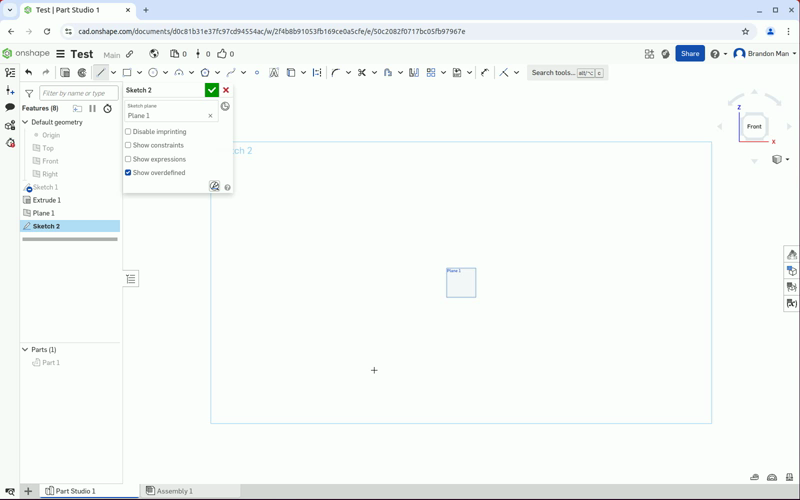
key_up(shift)
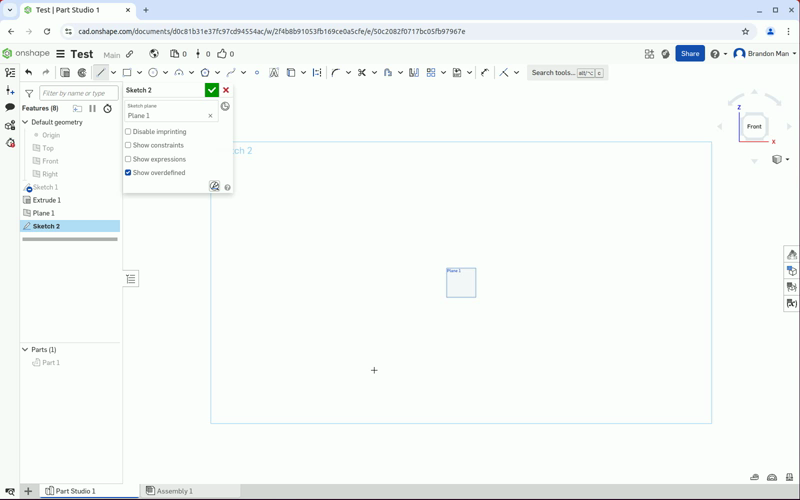
key_down(shift)
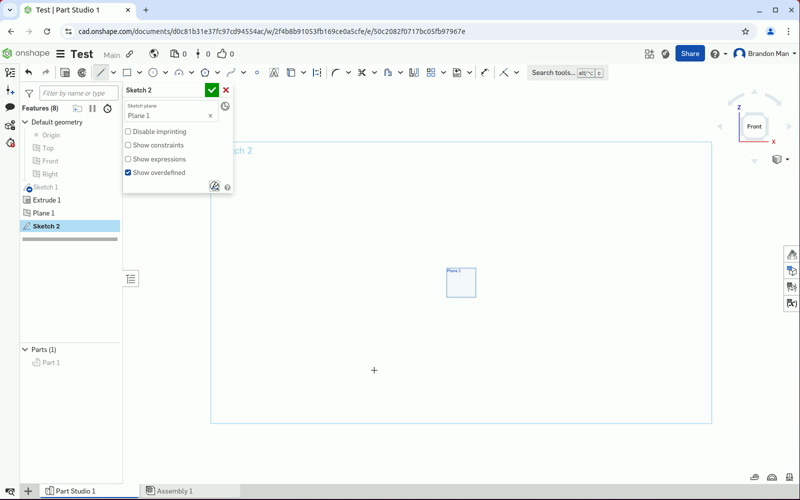
mouse_move(548, 369)
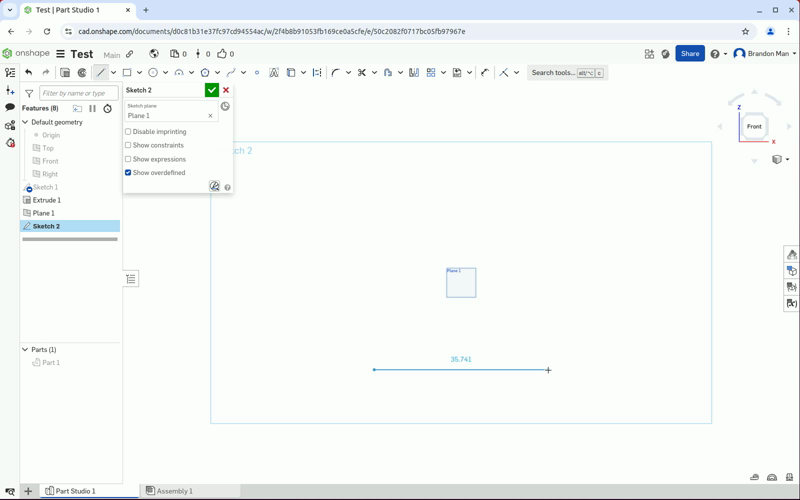
click(548, 369)
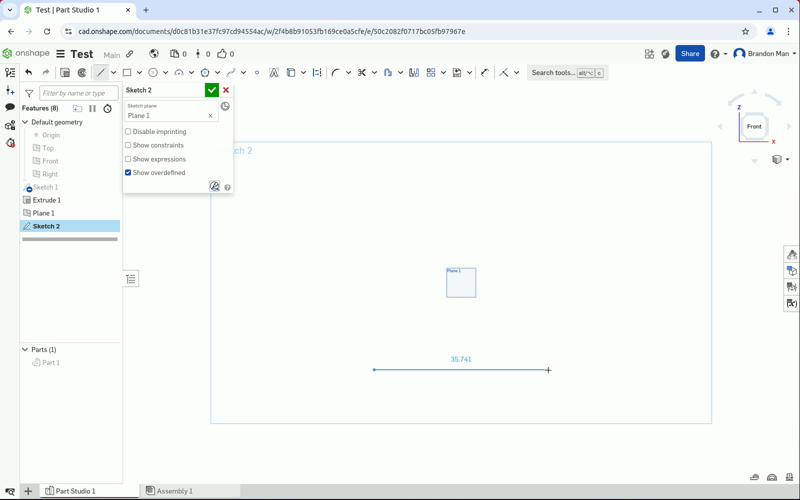
key_up(shift)
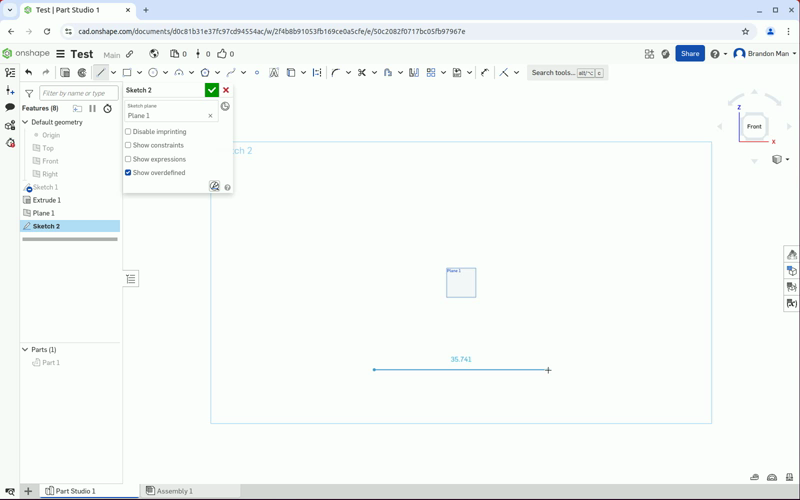
key_down(shift)
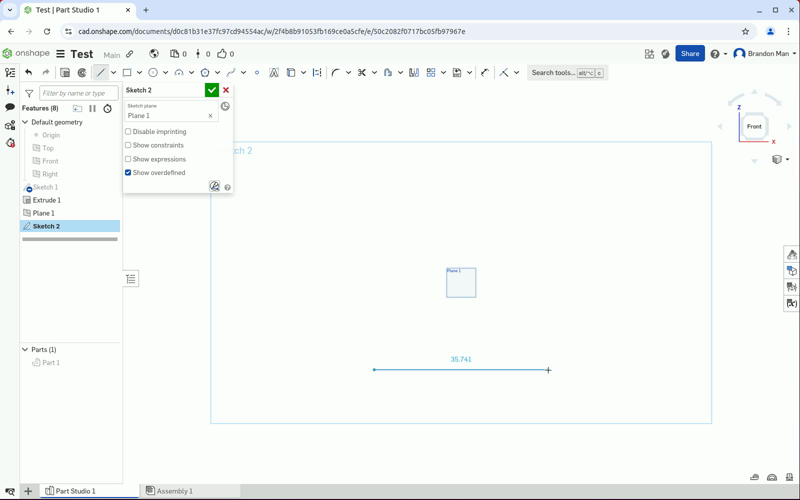
mouse_move(548, 195)
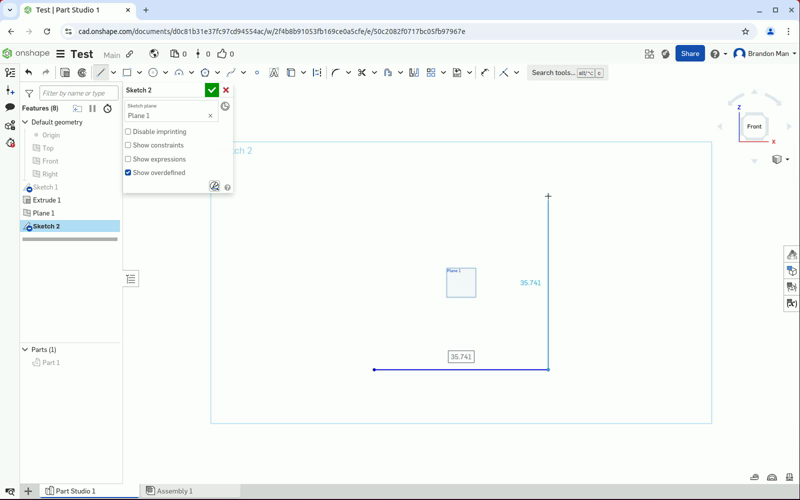
click(548, 195)
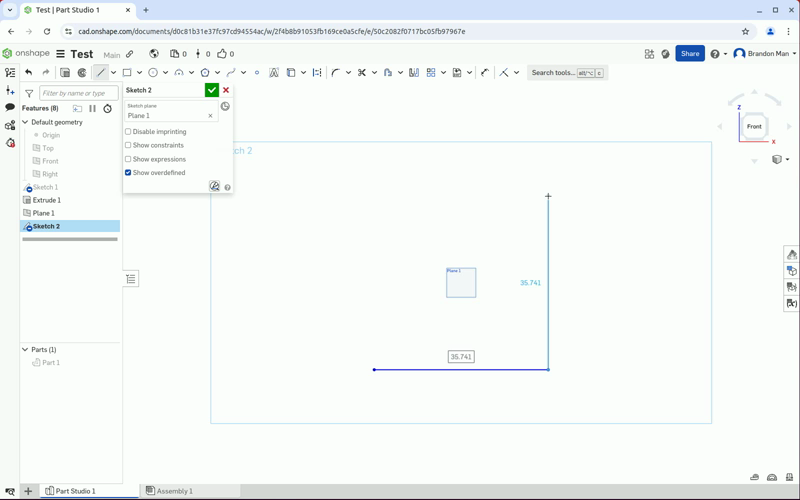
key_up(shift)
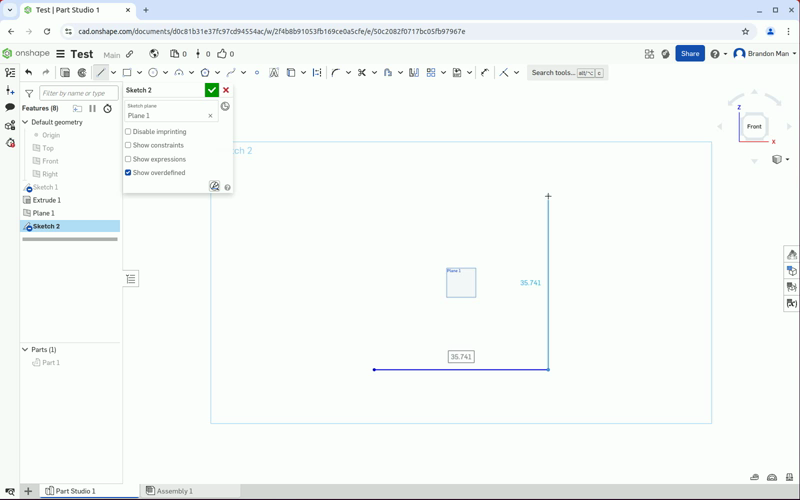
key_down(shift)
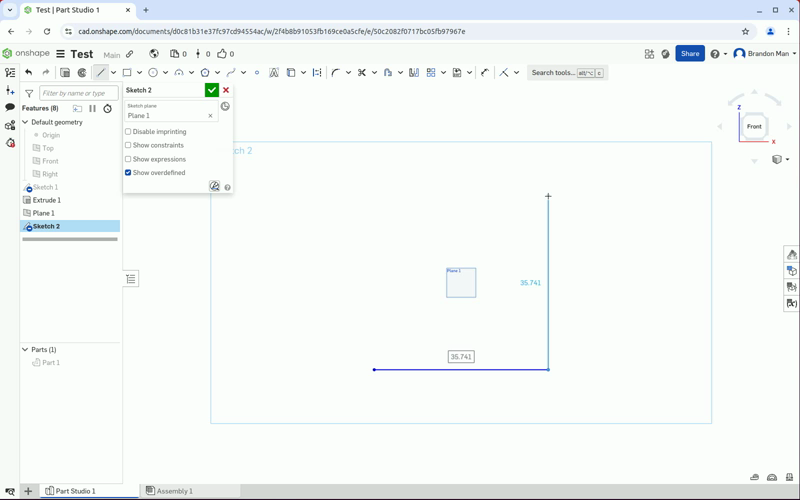
mouse_move(374, 195)
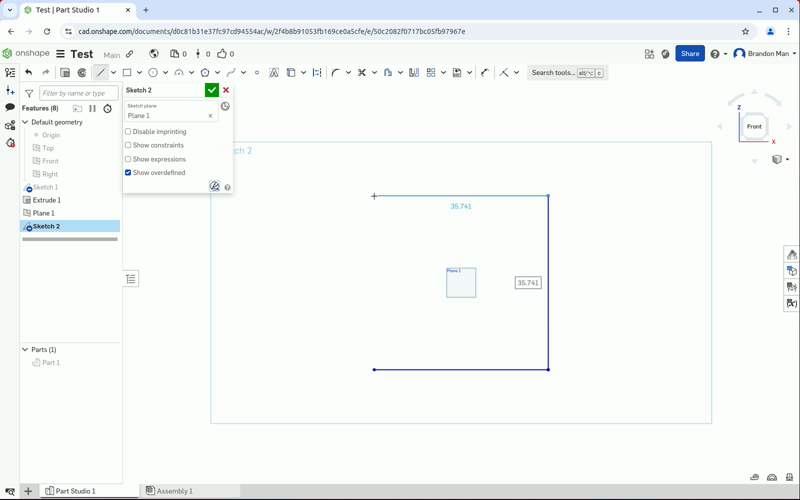
click(374, 195)
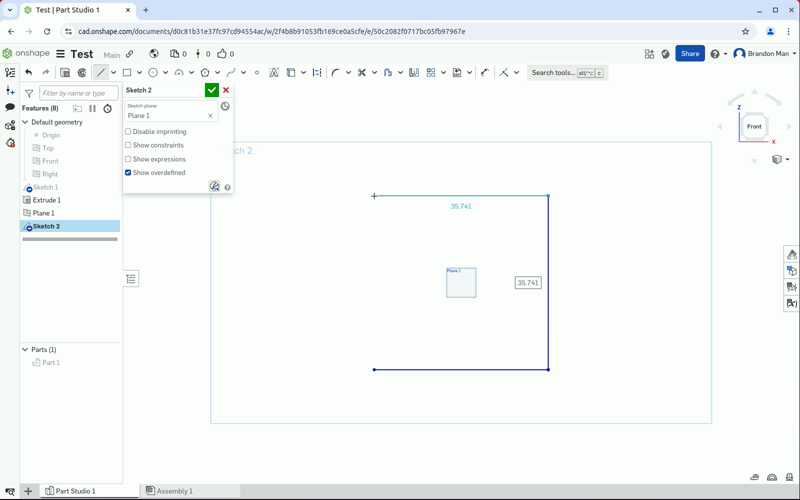
key_up(shift)
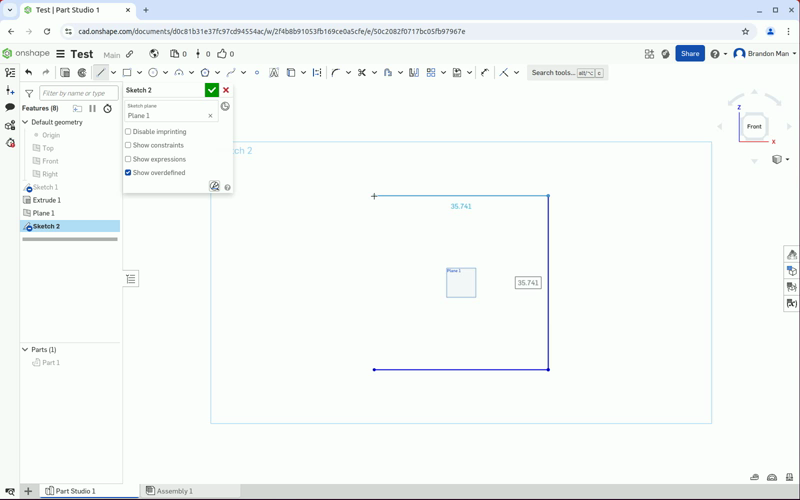
key_down(shift)
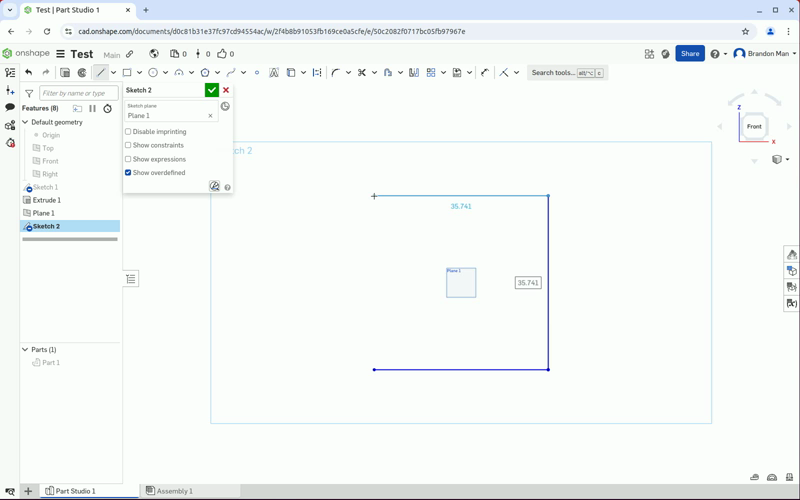
mouse_move(374, 369)
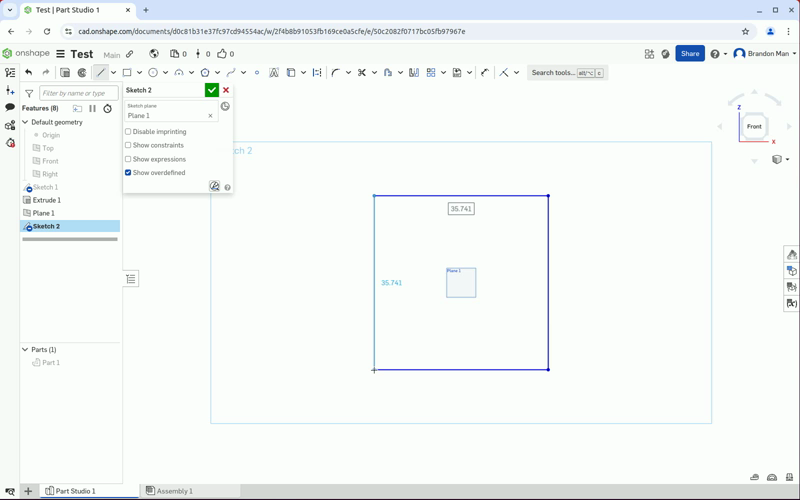
key_up(shift)
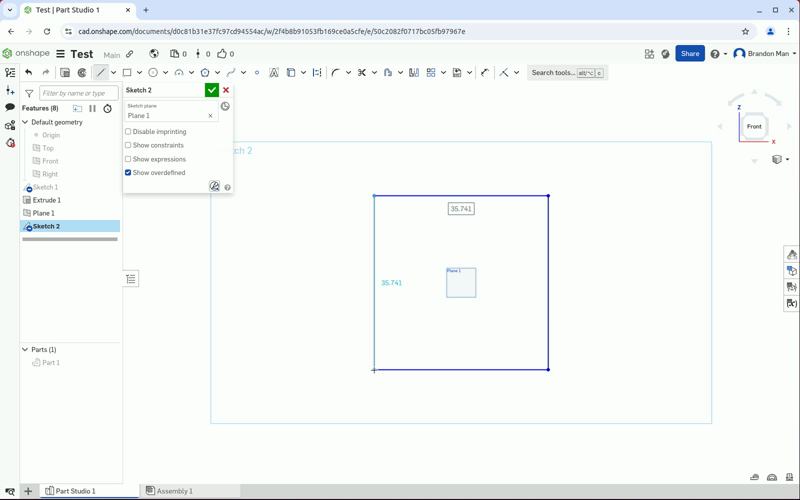
click(374, 369)
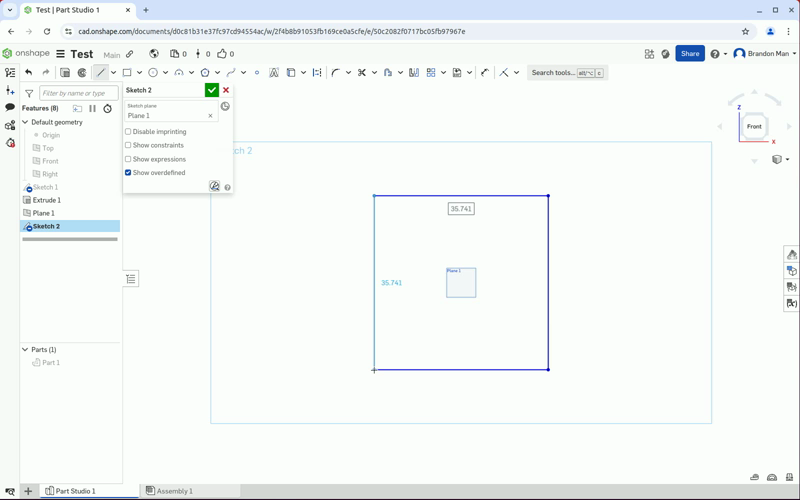
key(esc)
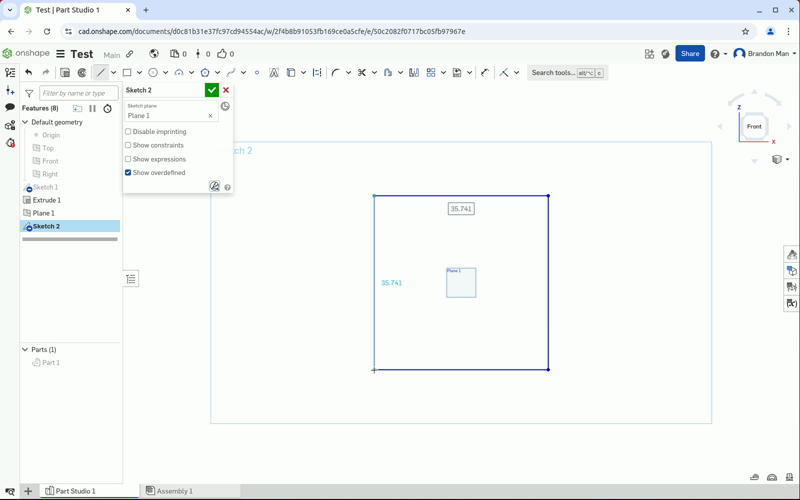
mouse_move(457, 246)
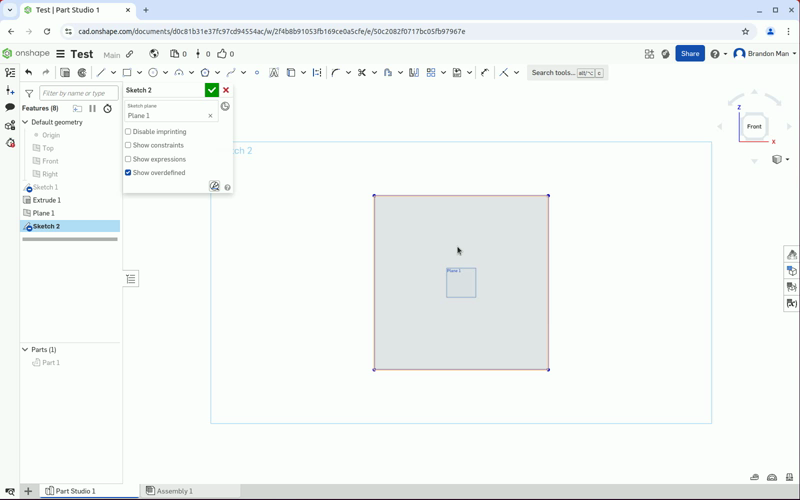
click(457, 246)
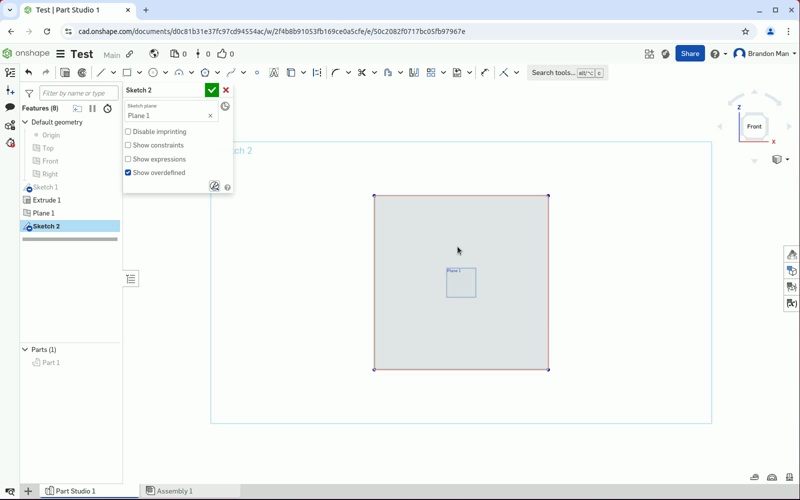
mouse_move(73, 352)
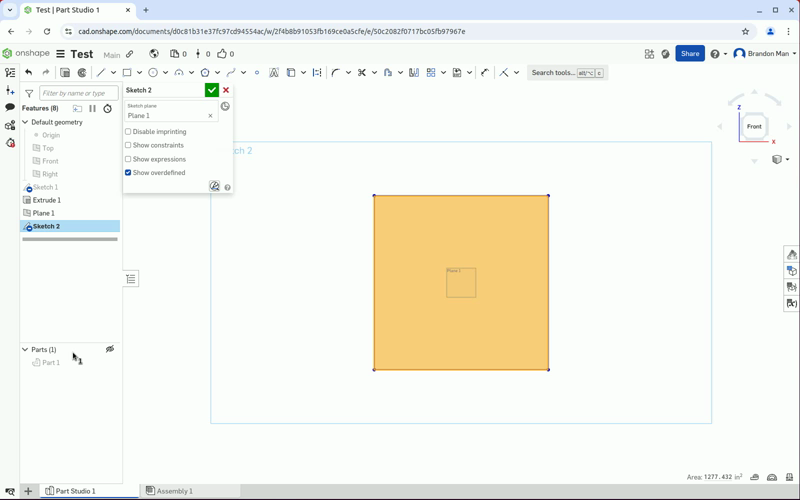
key(shift+y)
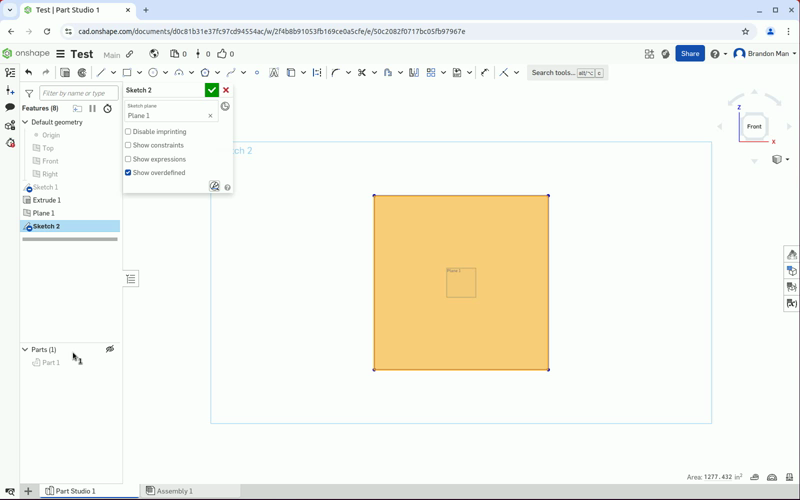
key(shift+e)
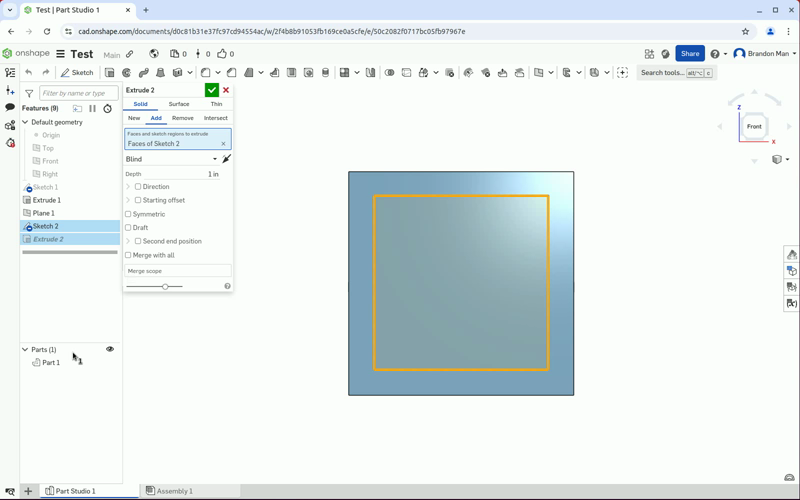
mouse_move(143, 106)
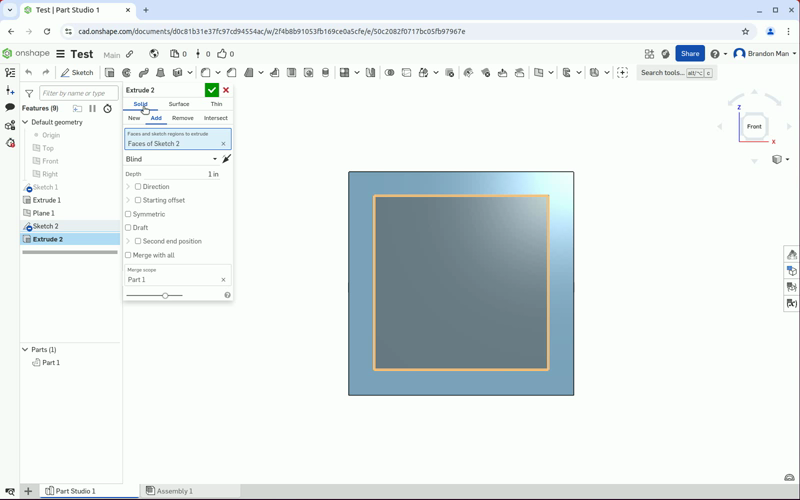
click(143, 106)
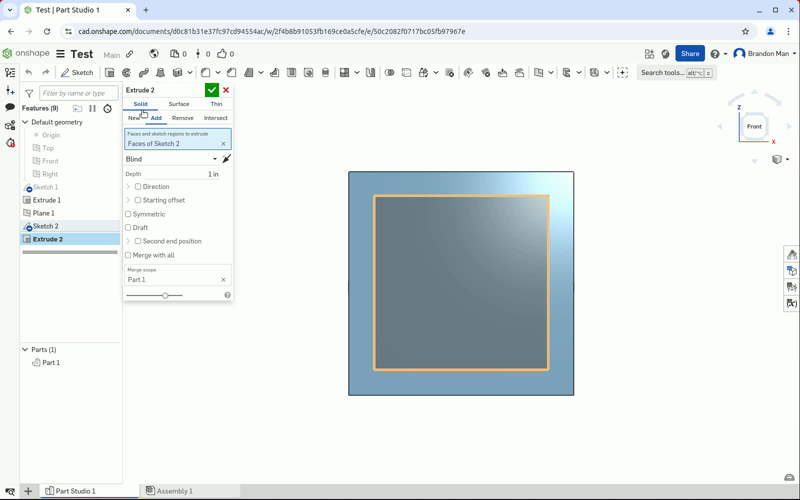
mouse_move(137, 120)
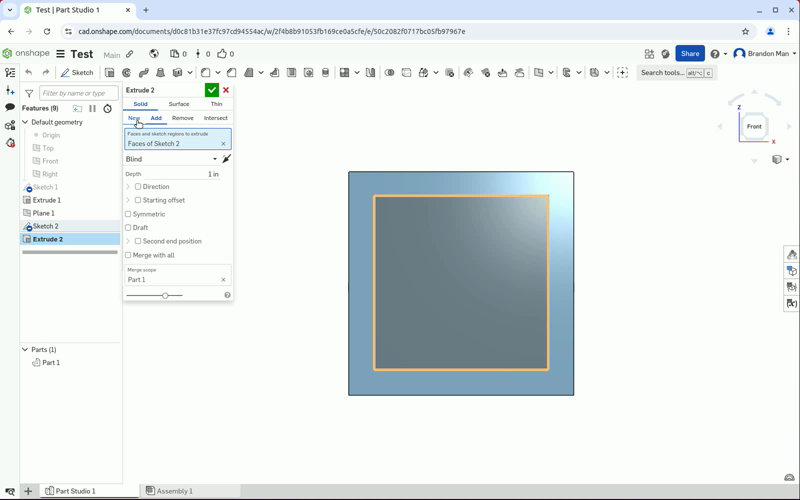
click(137, 120)
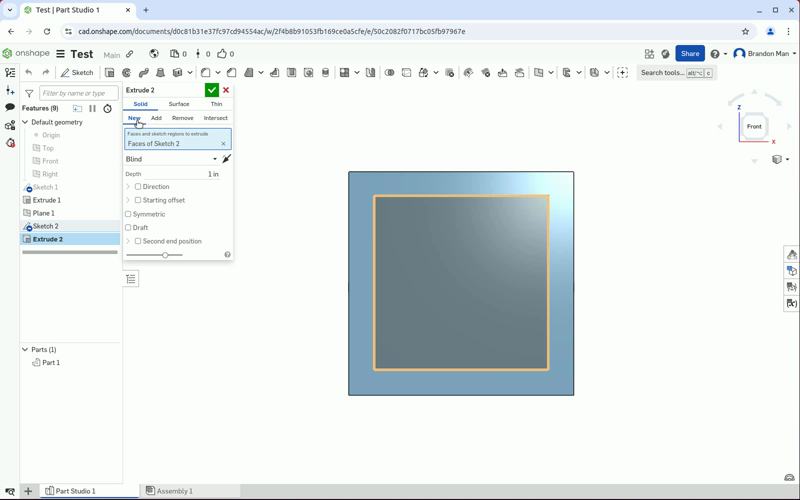
key(tab, 4)
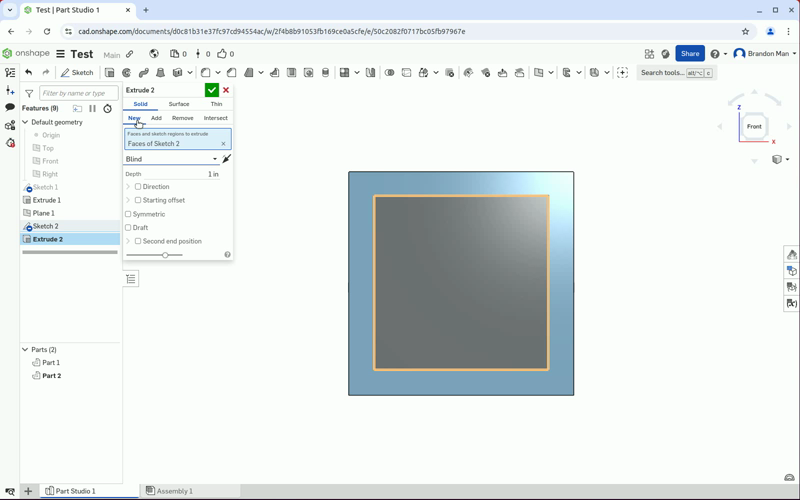
text(0.962)
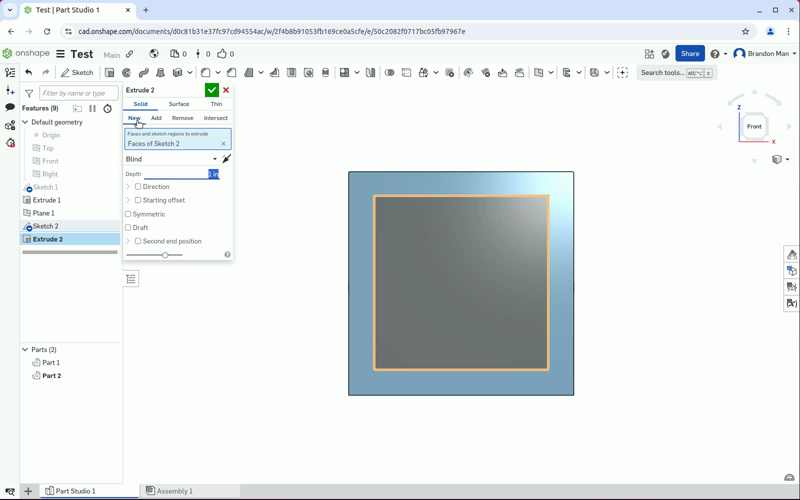
key(tab, 3)
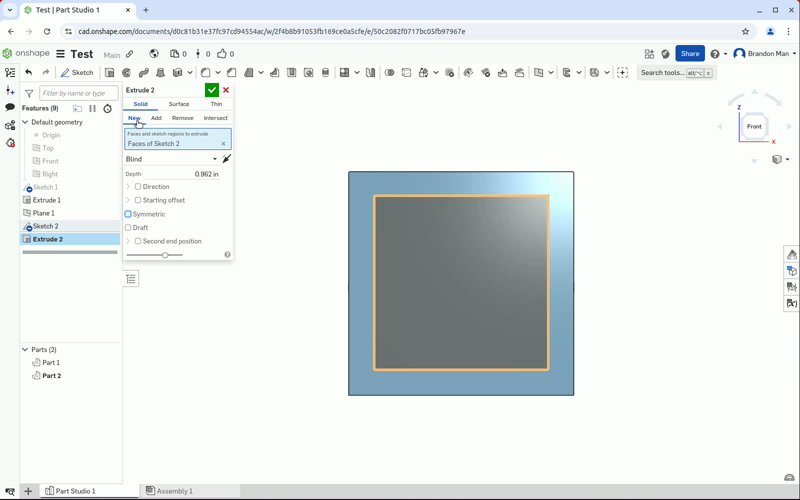
key(space)
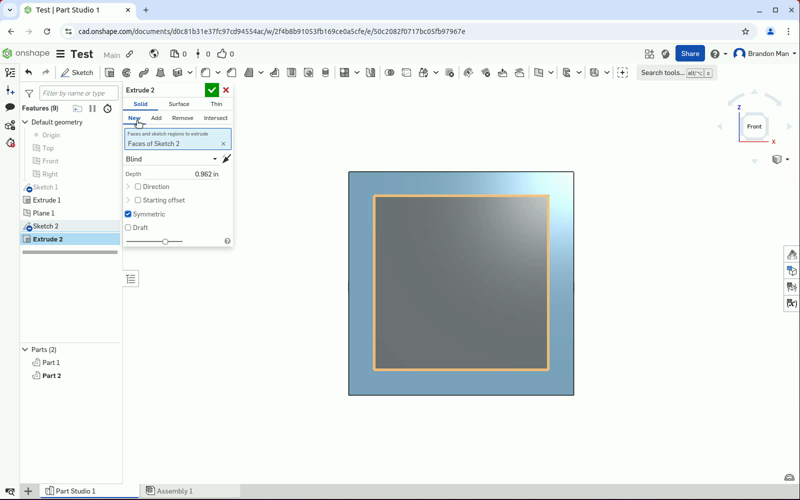
key(enter)
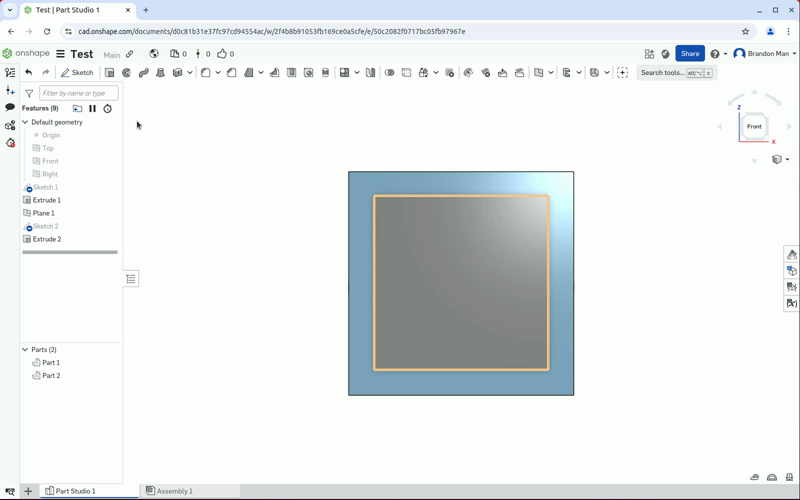
key(shift+h)
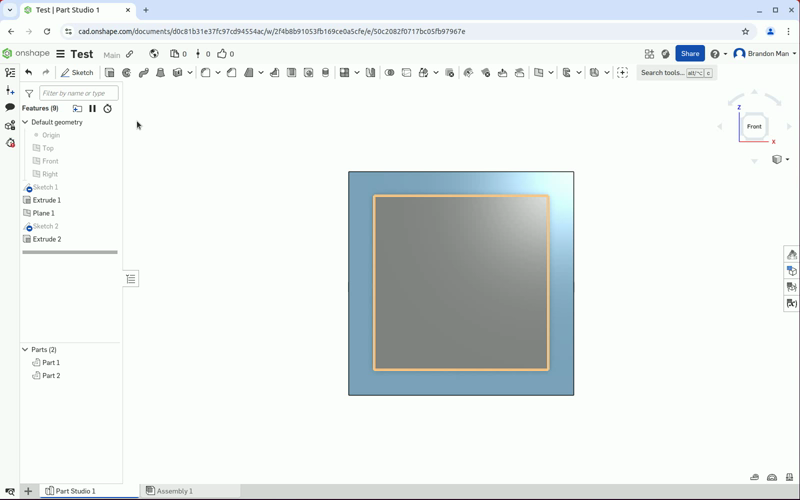
key(shift+h)
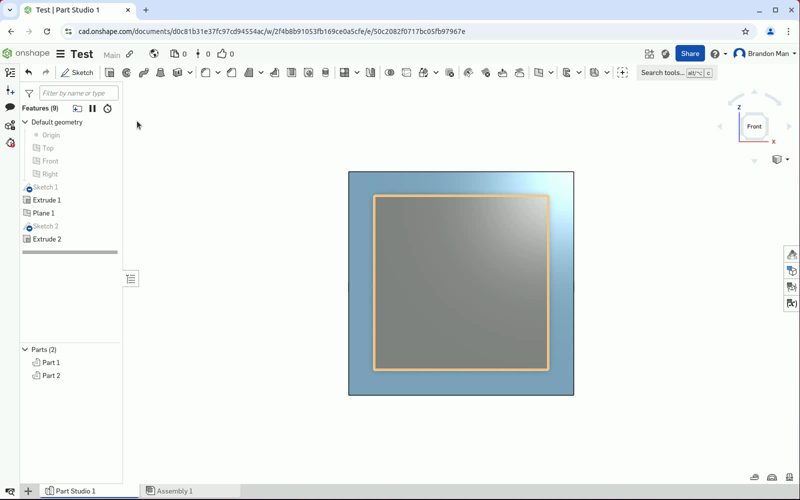
key(shift+7)
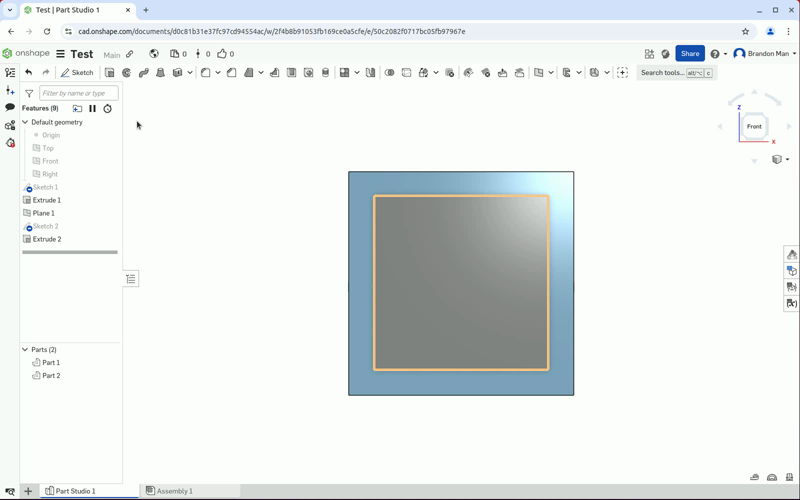
key(left, 2)
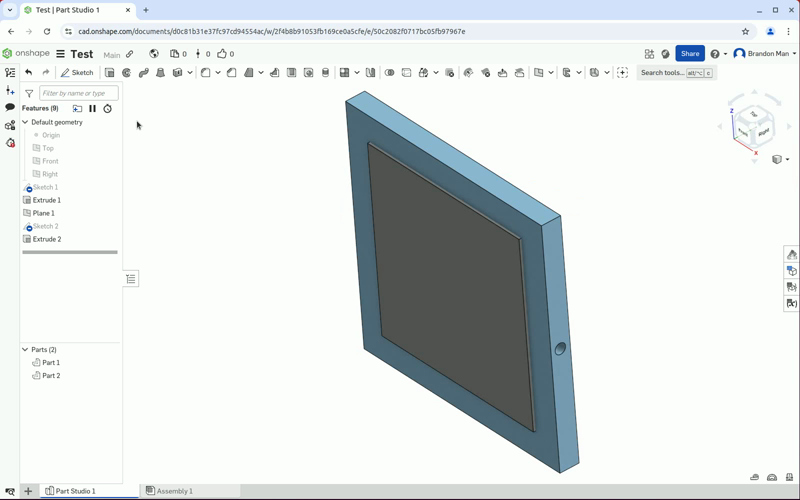
key(down, 2)
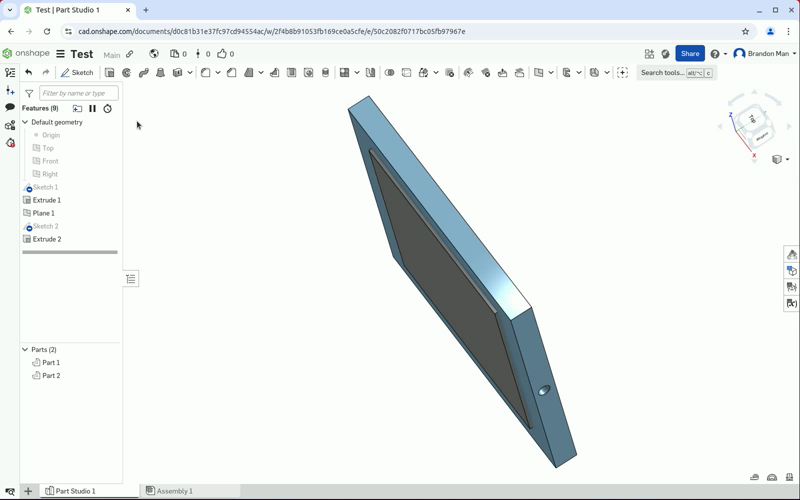
key(up, 2)
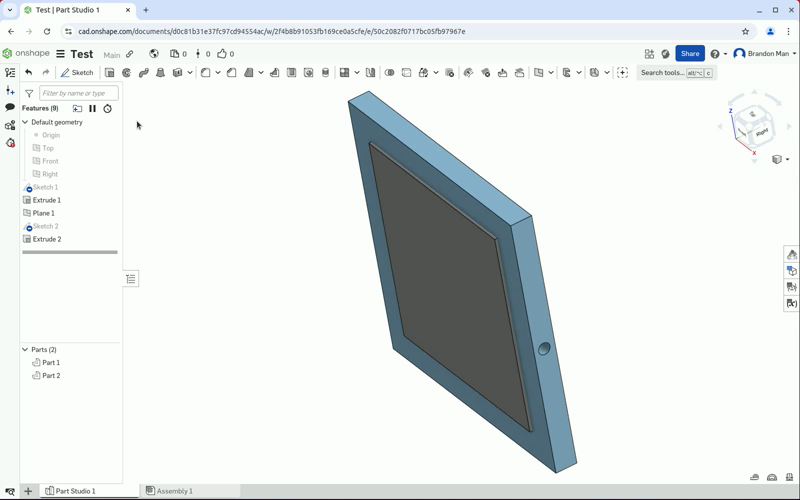
key(right, 2)
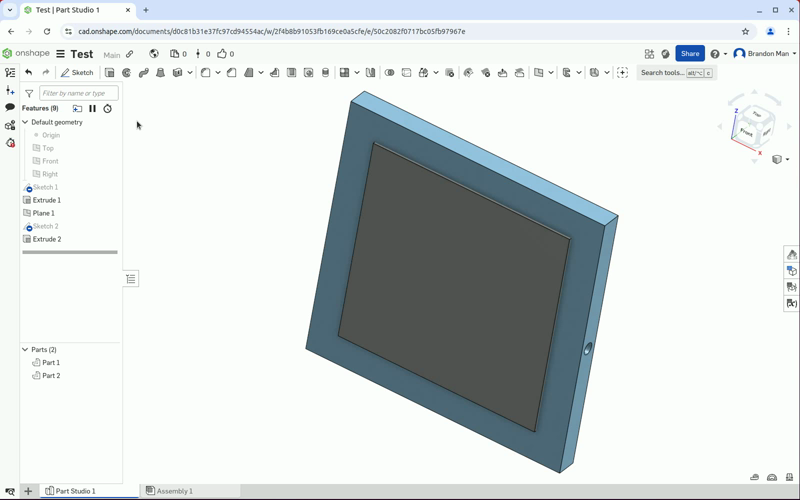
mouse_move(73, 189)
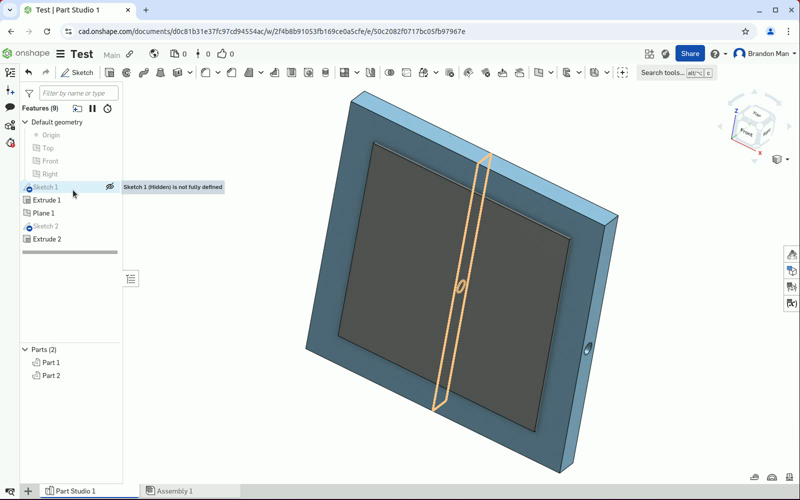
click(73, 189)